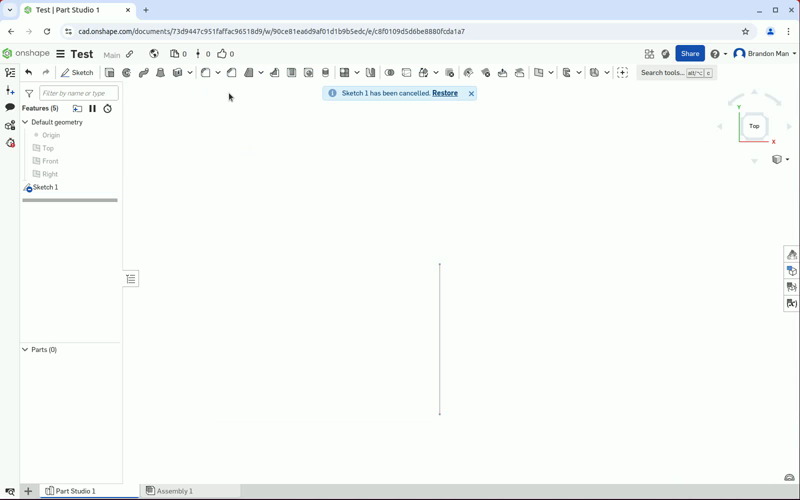
key(shift+h)
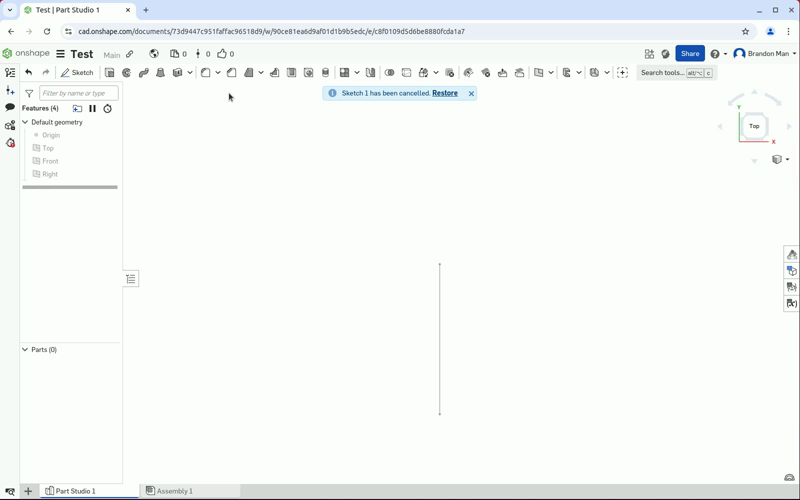
key(shift+s)
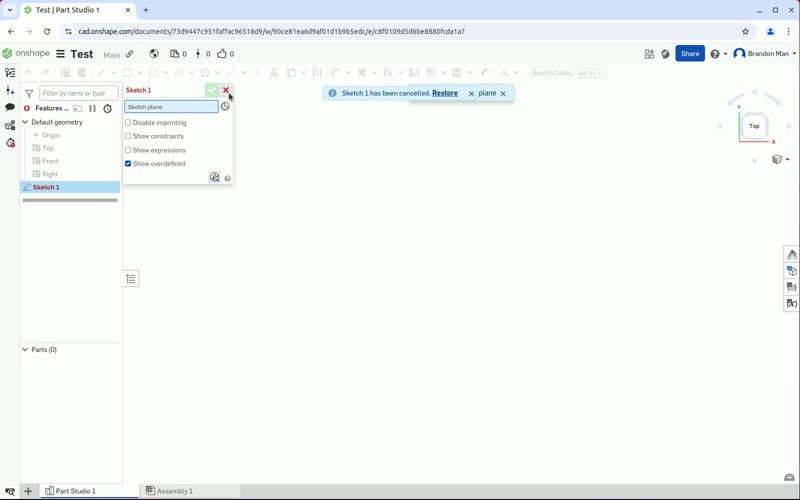
mouse_move(73, 150)
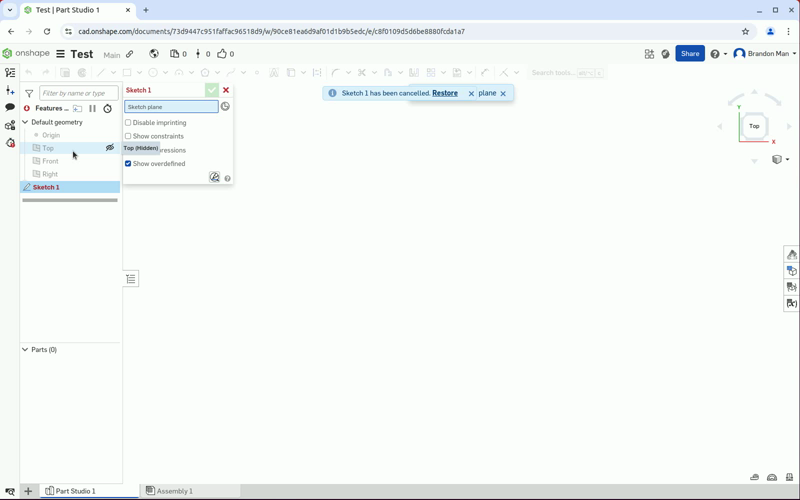
click(73, 150)
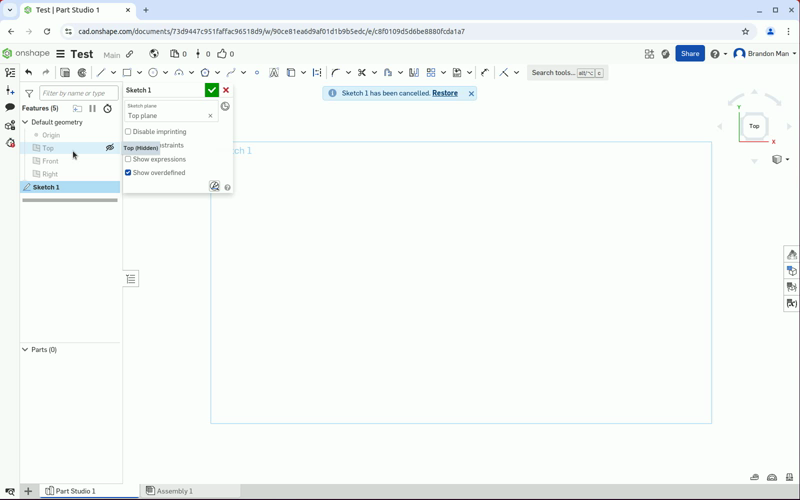
mouse_move(73, 352)
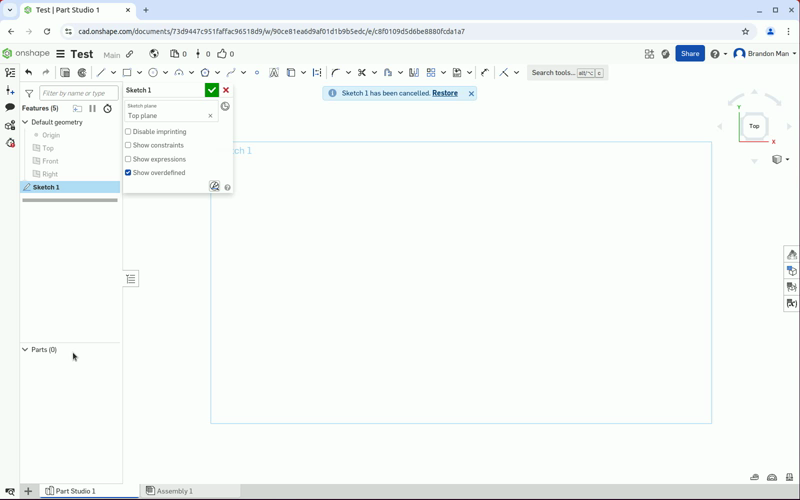
key(y)
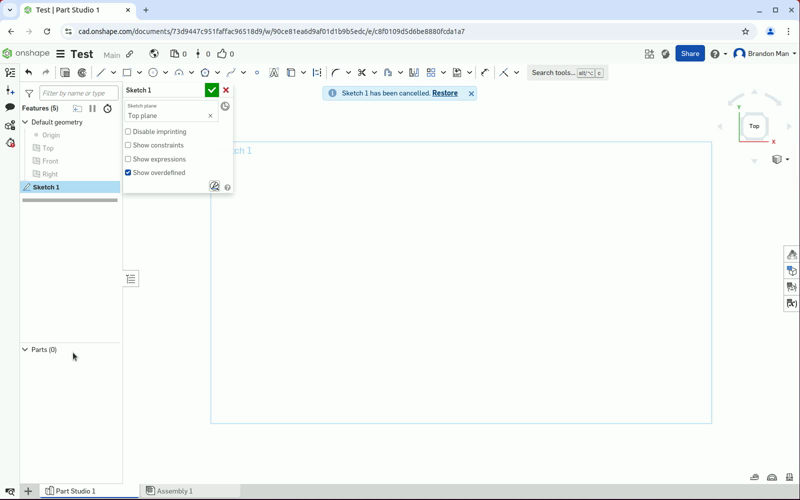
key(c)
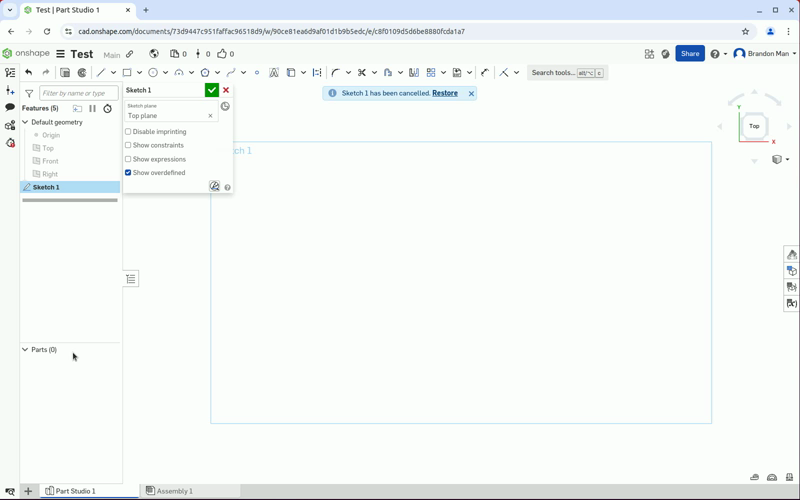
key_down(shift)
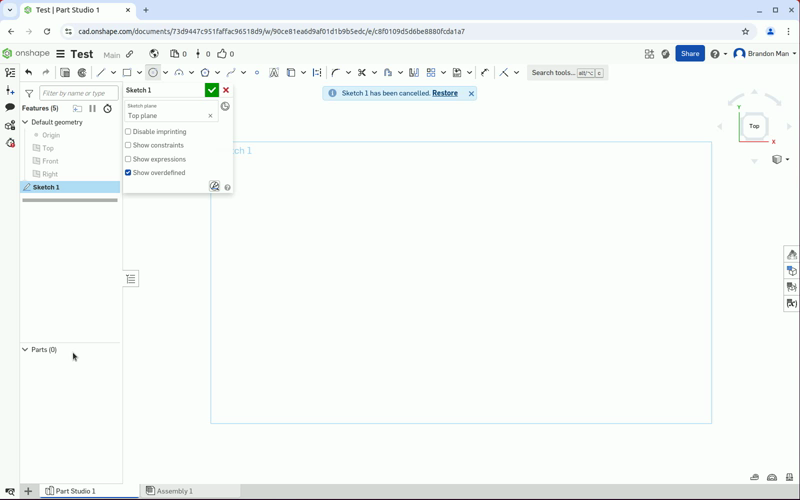
mouse_move(461, 282)
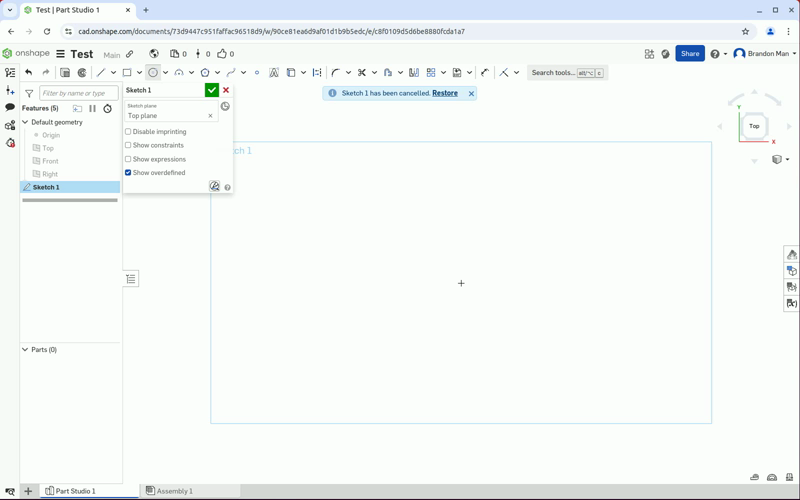
click(461, 282)
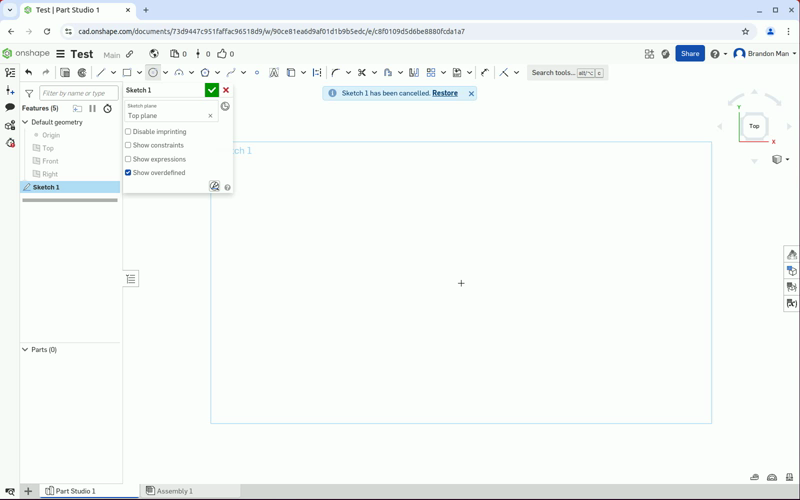
key_up(shift)
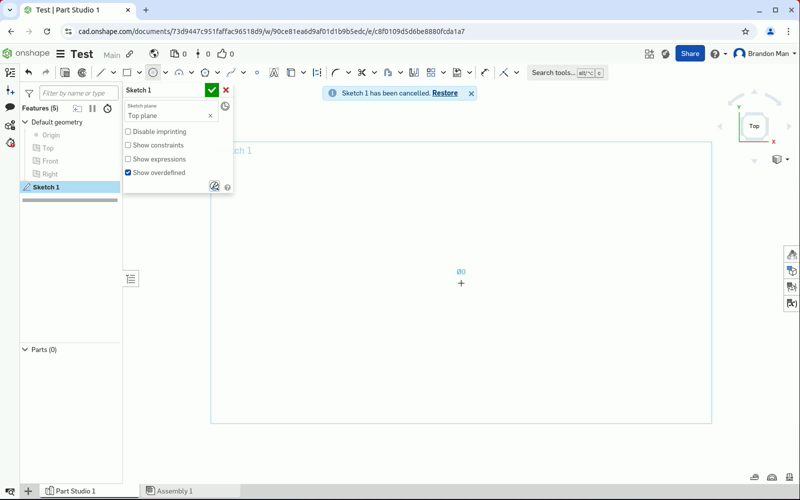
mouse_move(475, 282)
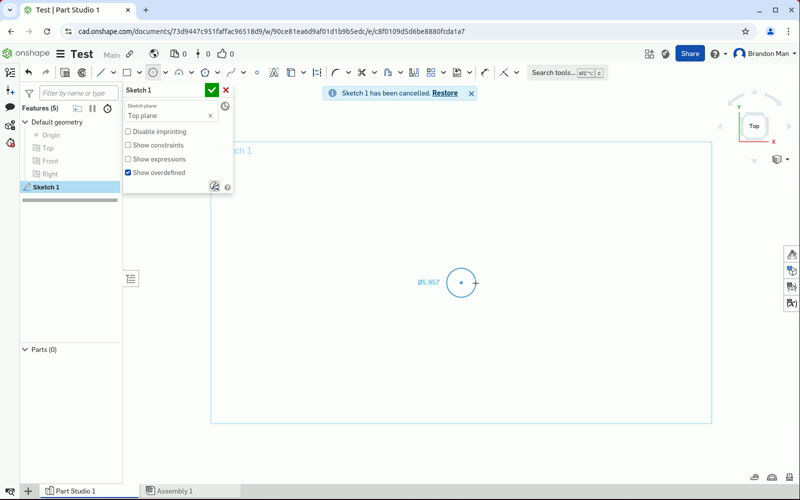
click(475, 282)
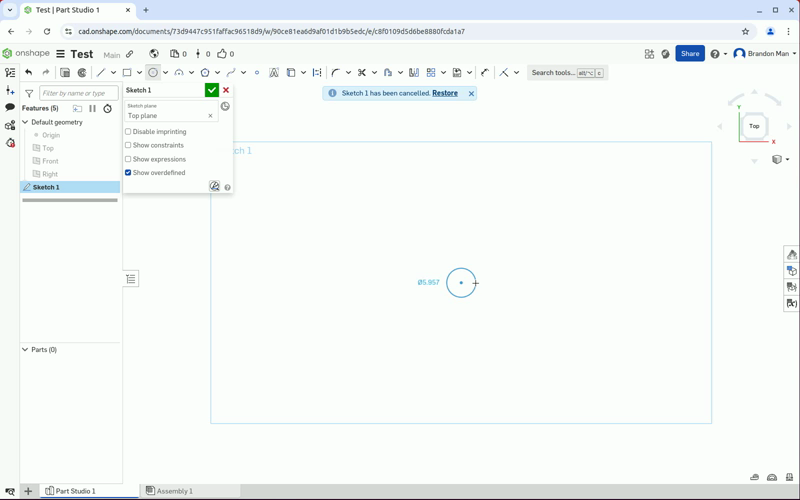
key(esc)
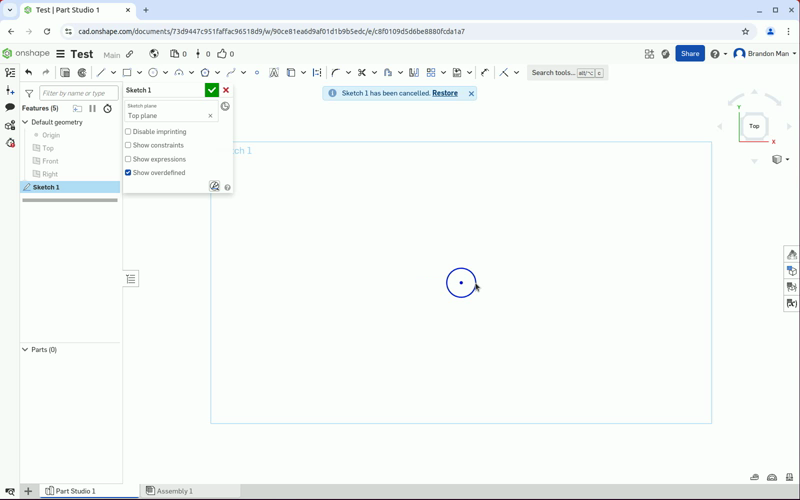
mouse_move(454, 288)
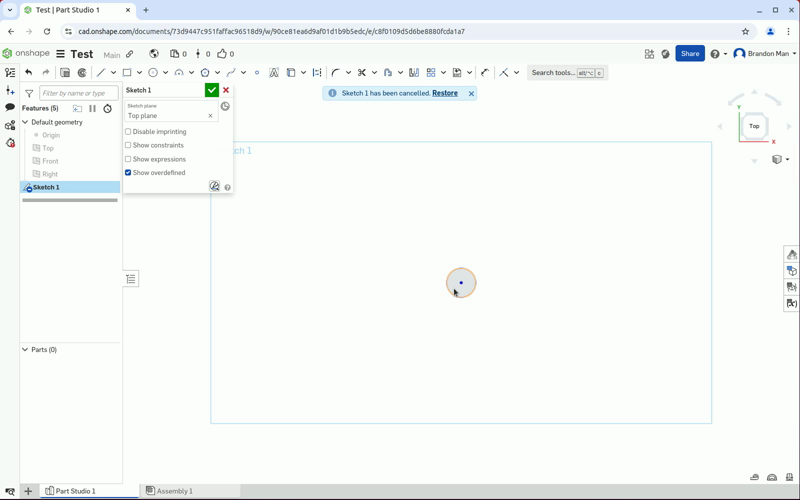
scroll(6)
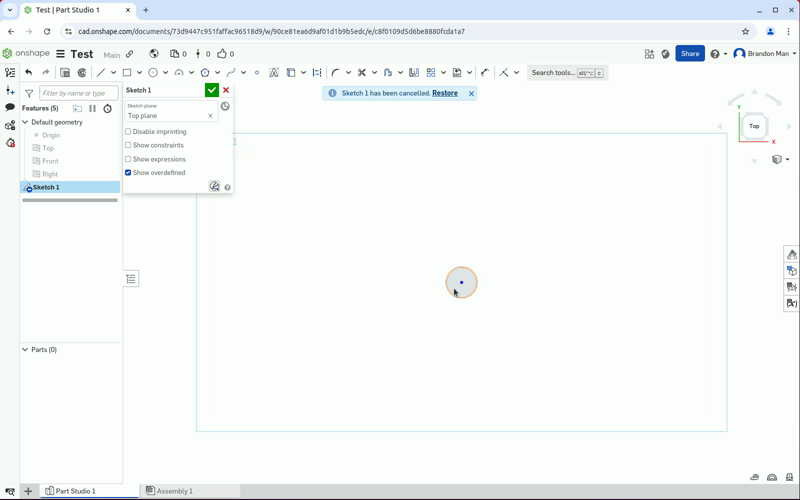
scroll(6)
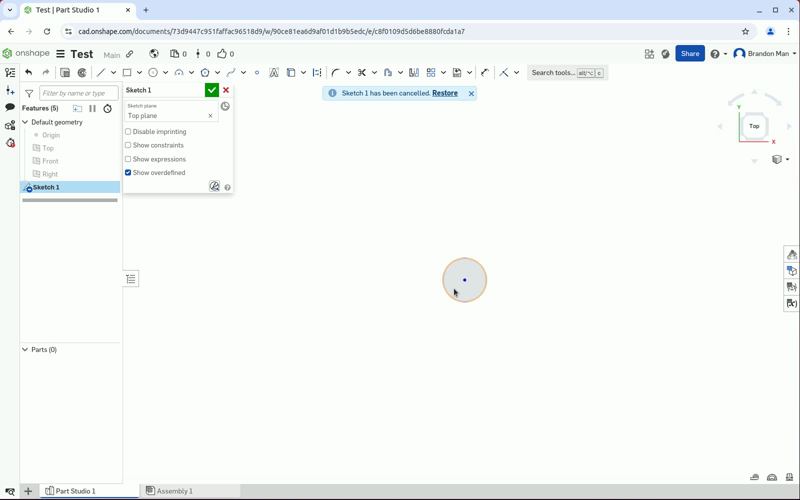
scroll(6)
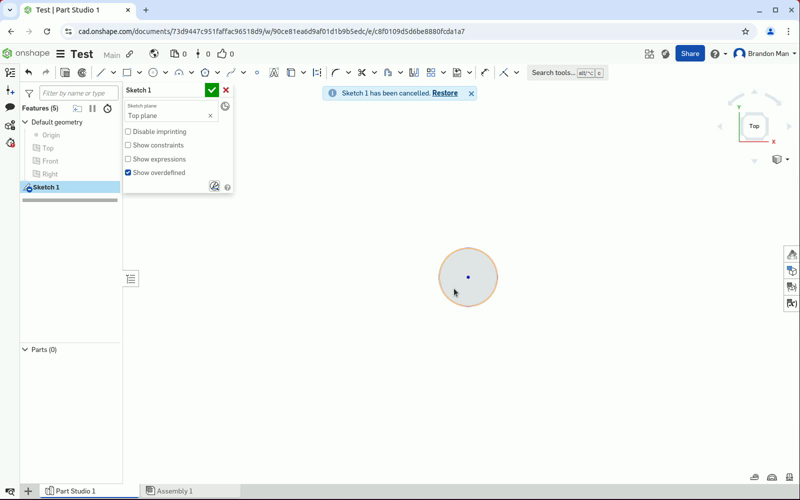
scroll(6)
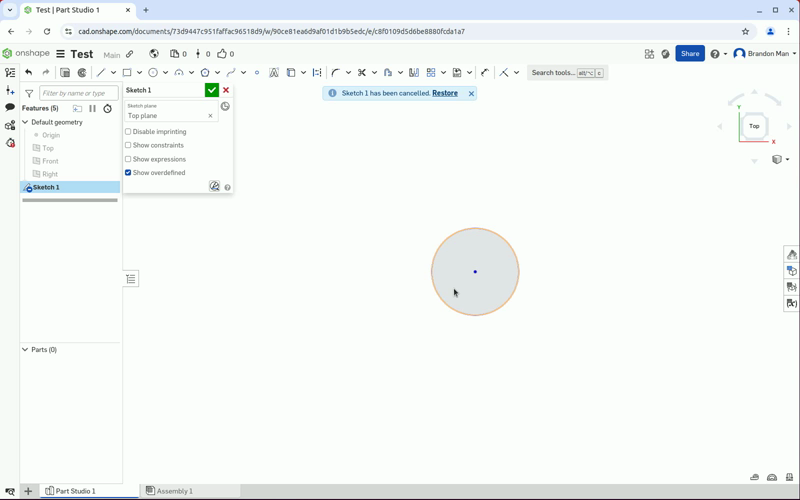
scroll(6)
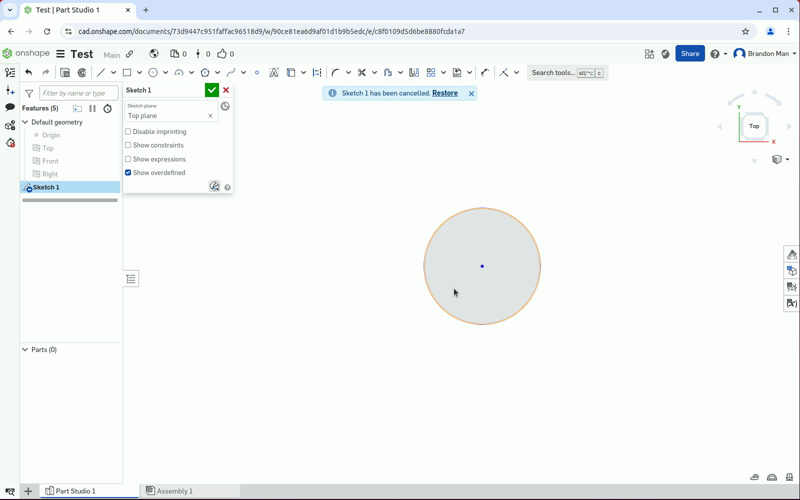
scroll(6)
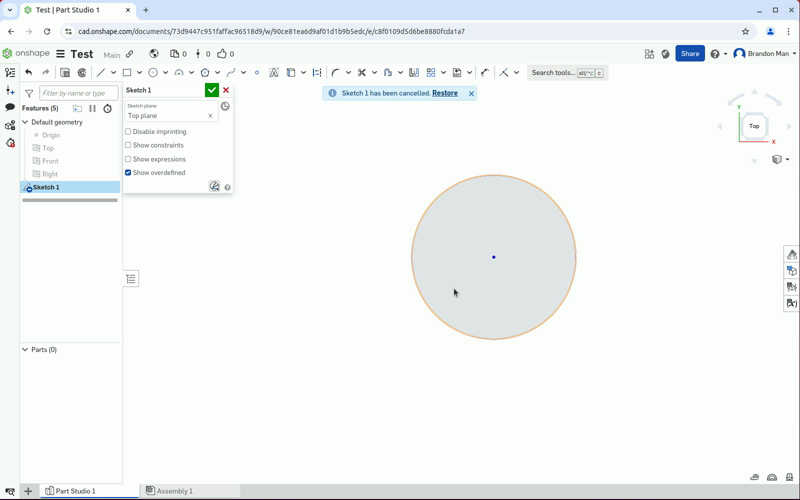
scroll(6)
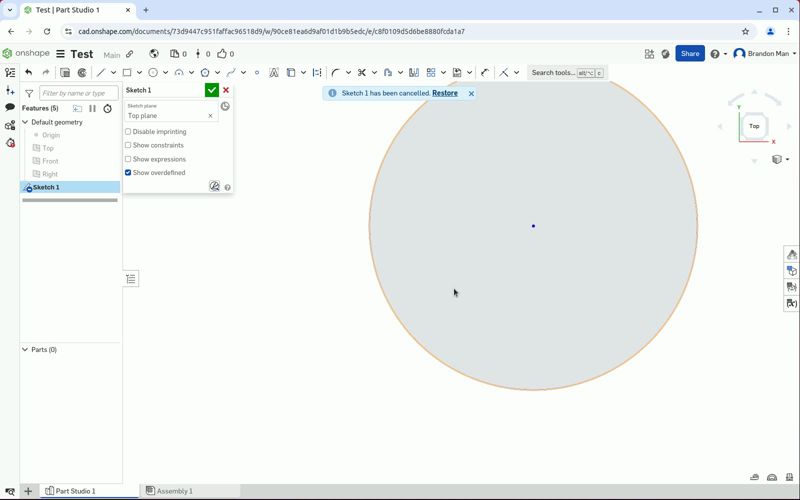
click(454, 288)
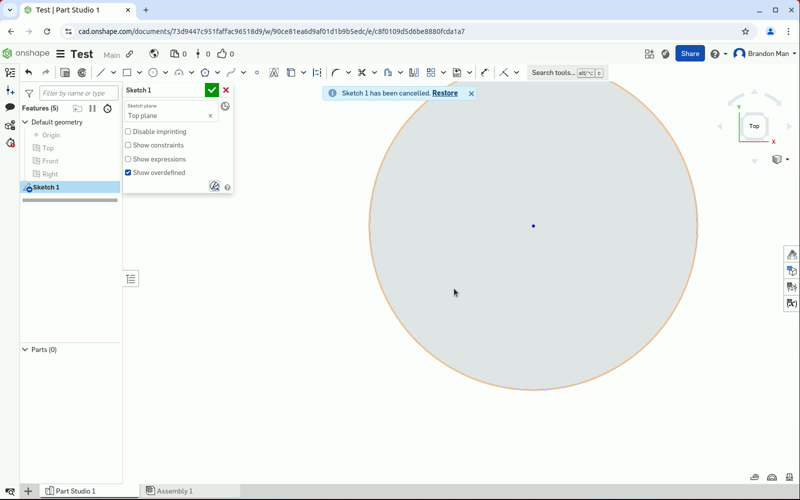
scroll(-6)
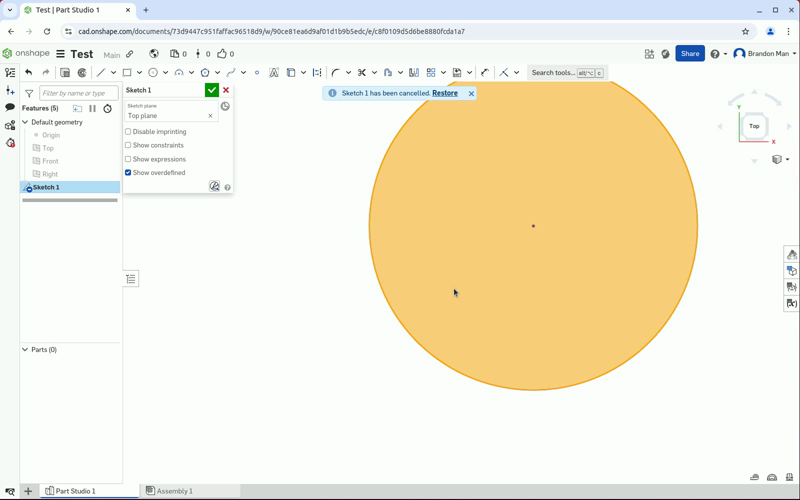
scroll(-6)
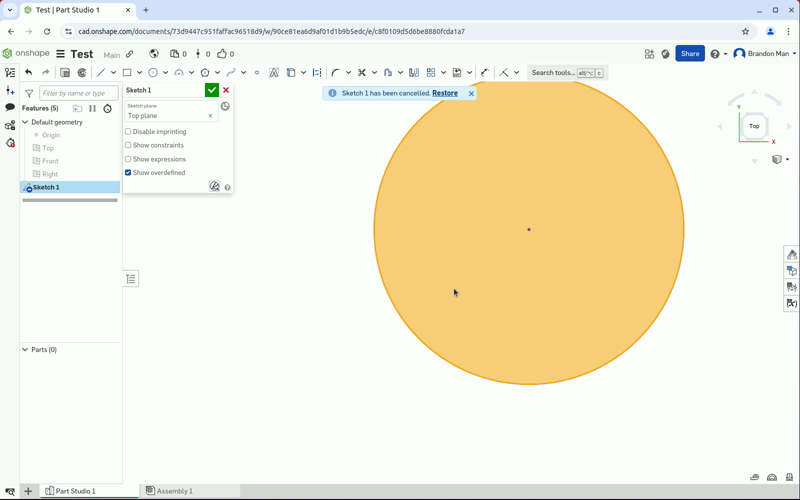
scroll(-6)
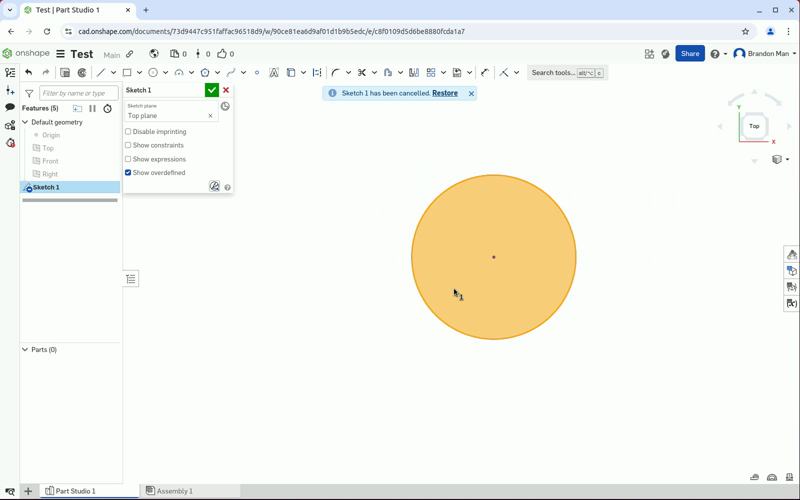
scroll(-6)
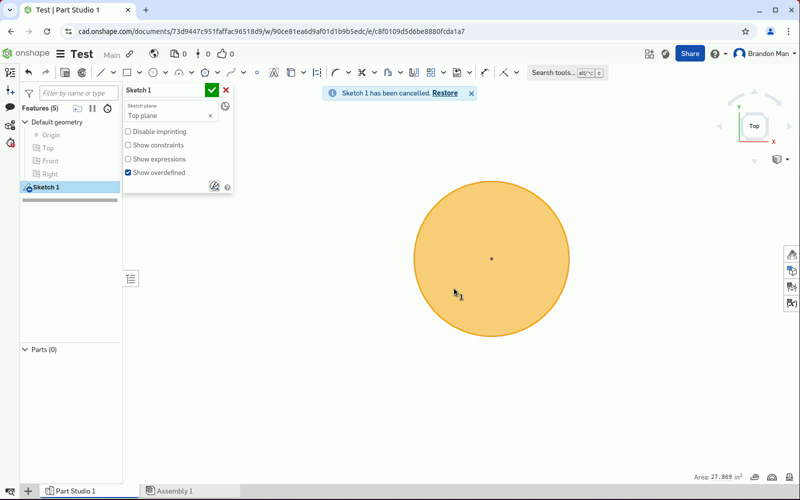
scroll(-6)
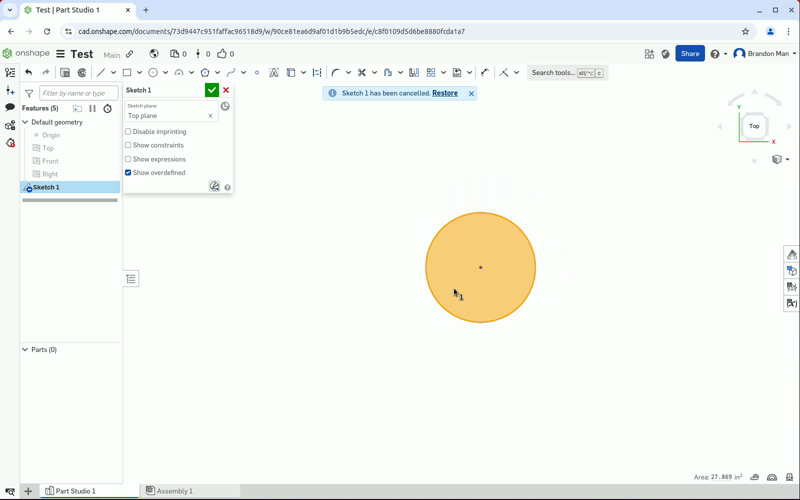
scroll(-6)
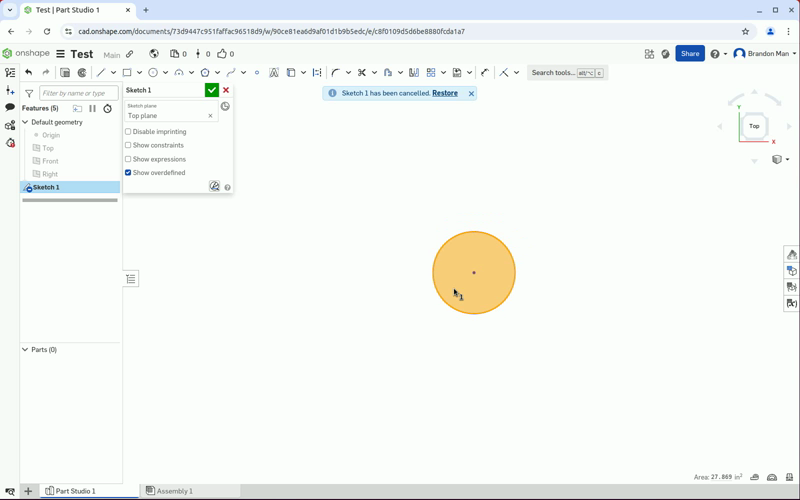
scroll(-6)
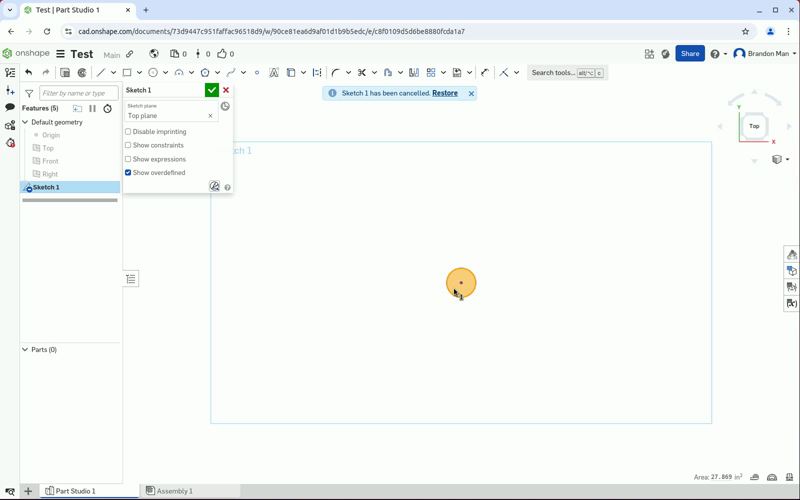
mouse_move(73, 352)
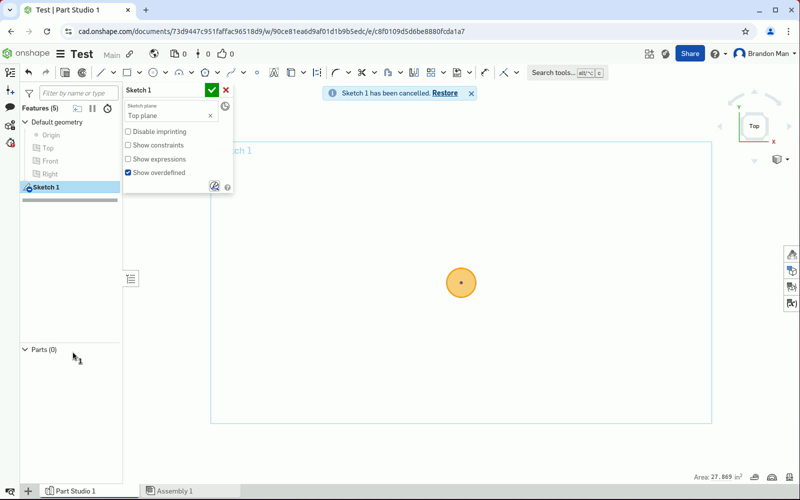
key(shift+y)
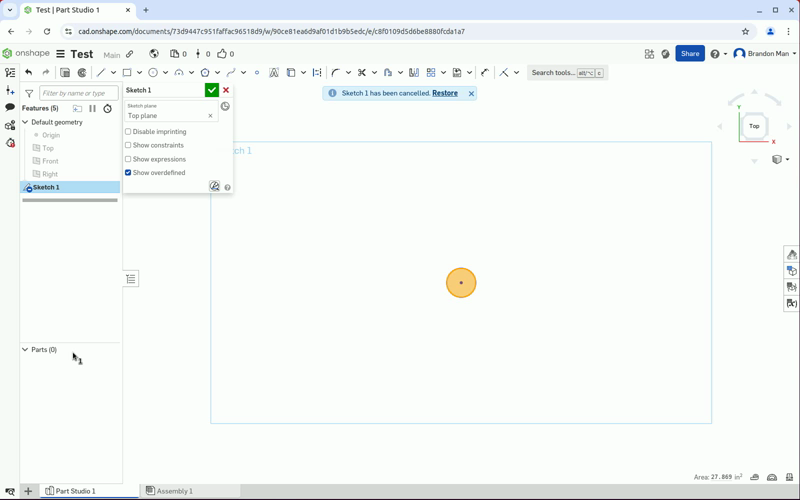
key(shift+e)
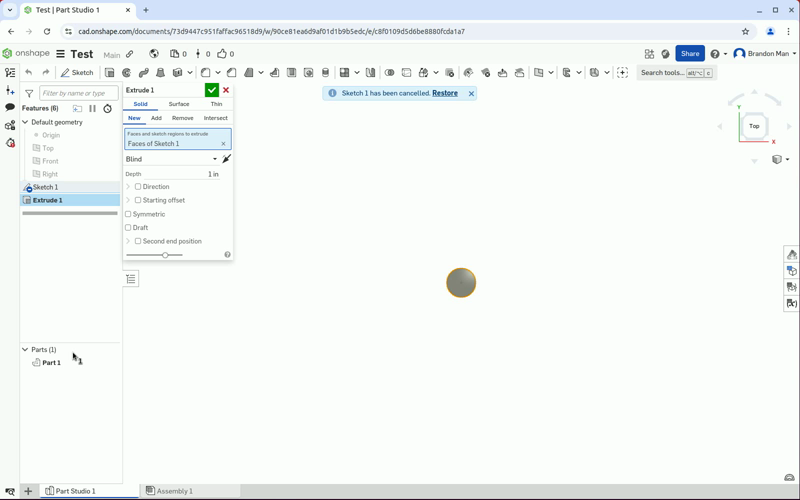
mouse_move(143, 106)
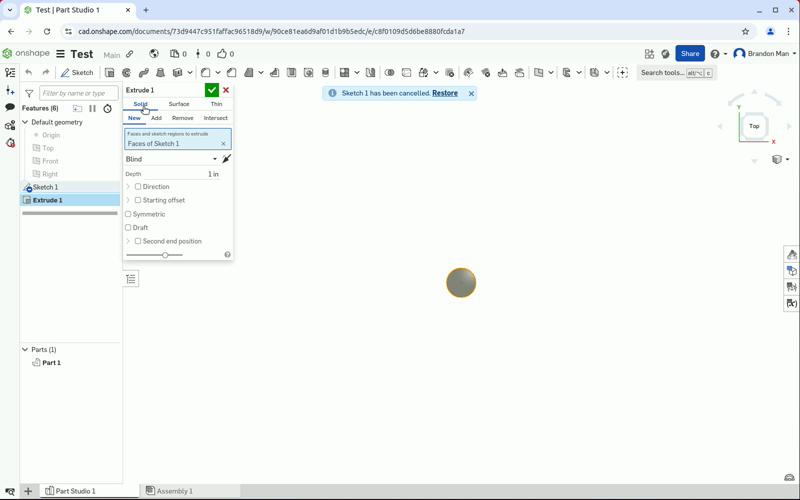
click(143, 106)
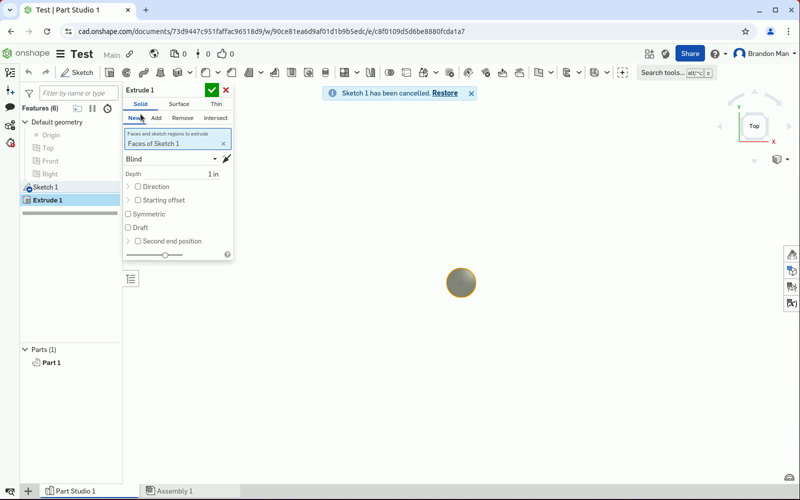
mouse_move(137, 120)
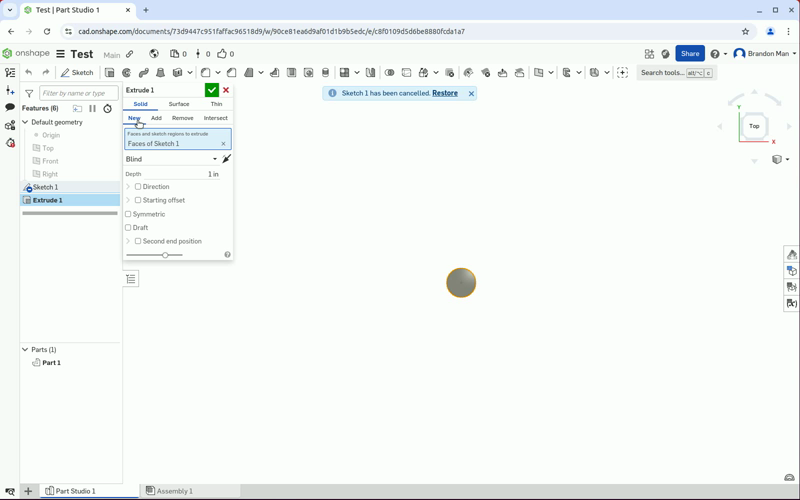
click(137, 120)
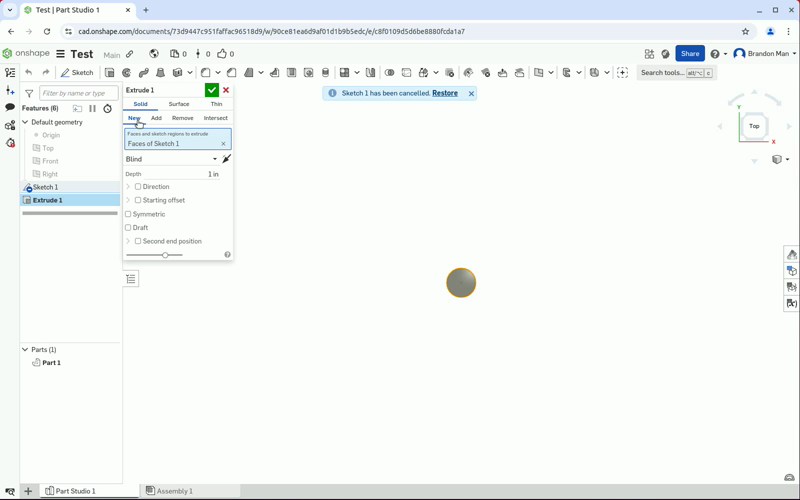
key(tab, 4)
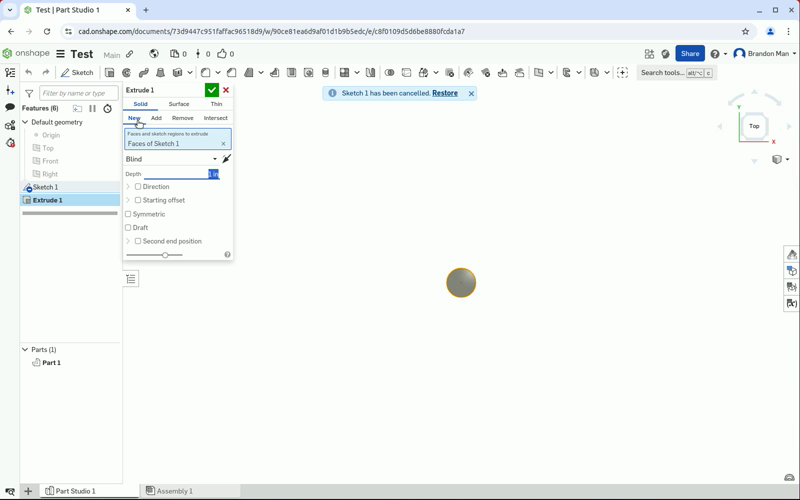
text(7.703)
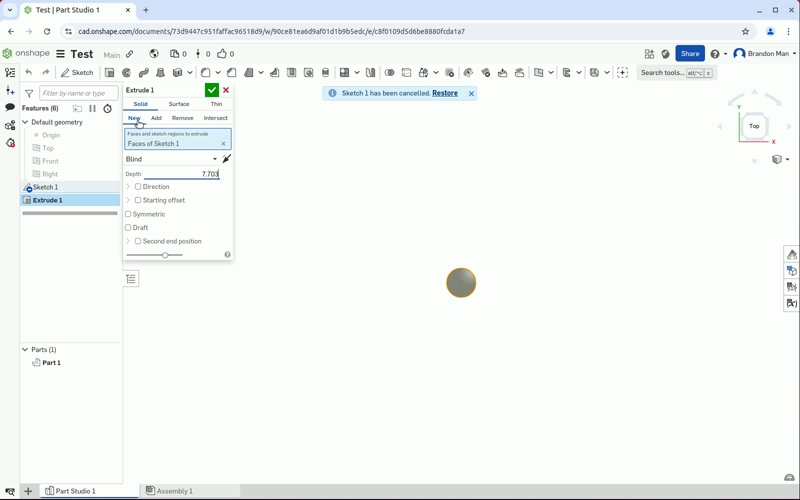
key(enter)
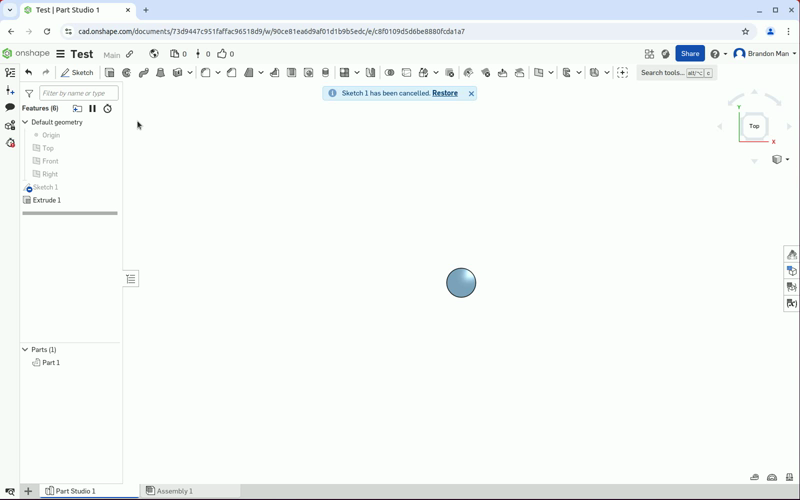
key(shift+h)
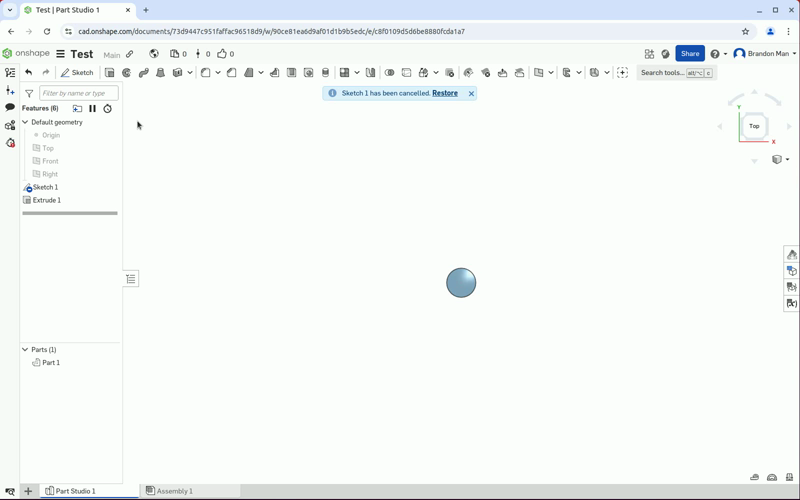
key(shift+h)
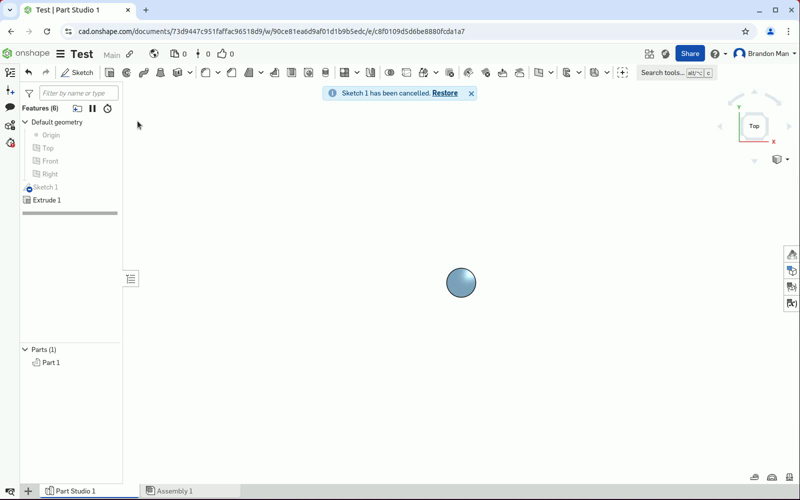
mouse_move(73, 189)
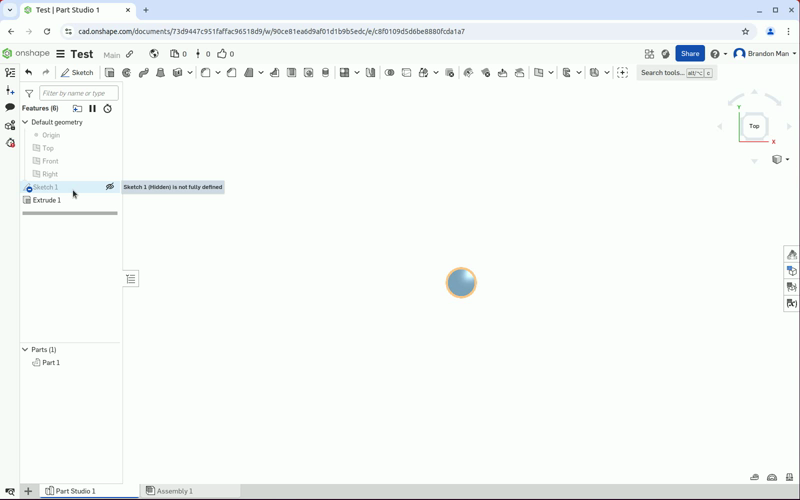
click(73, 189)
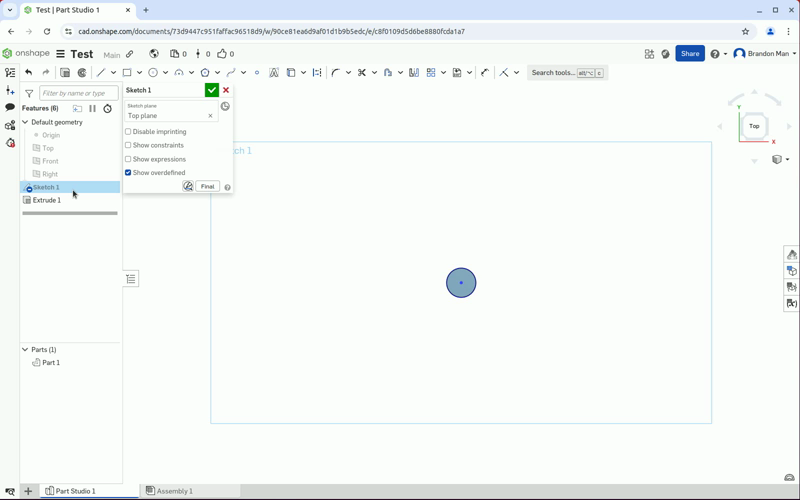
mouse_move(229, 92)
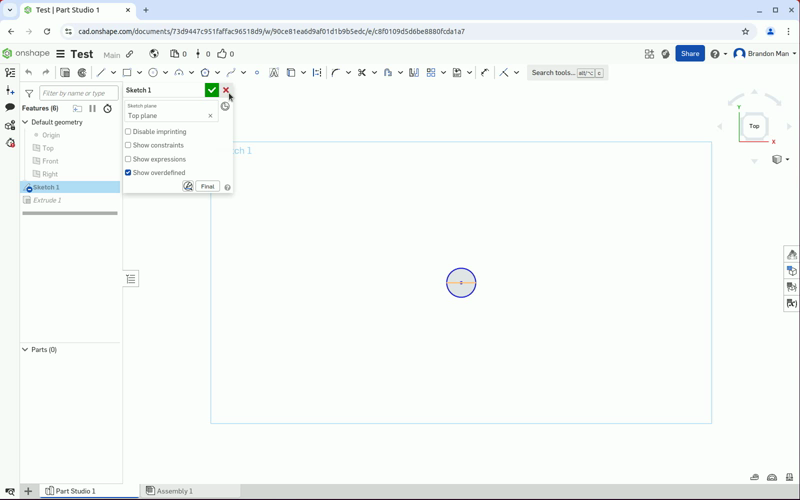
click(229, 92)
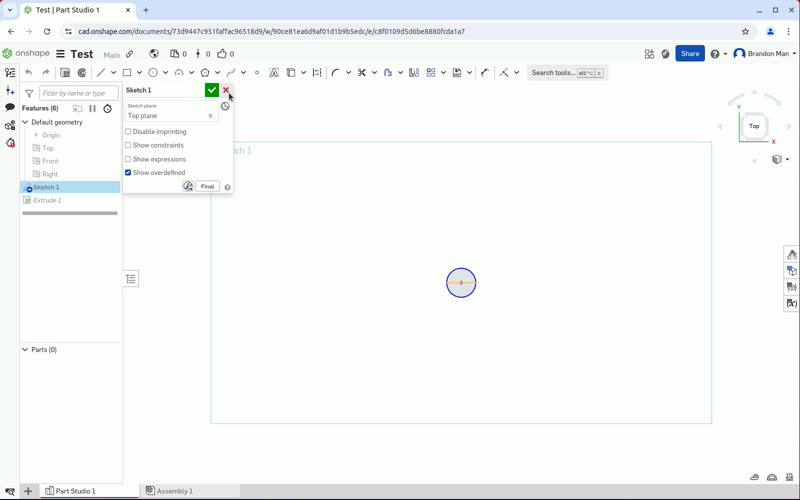
key(shift+s)
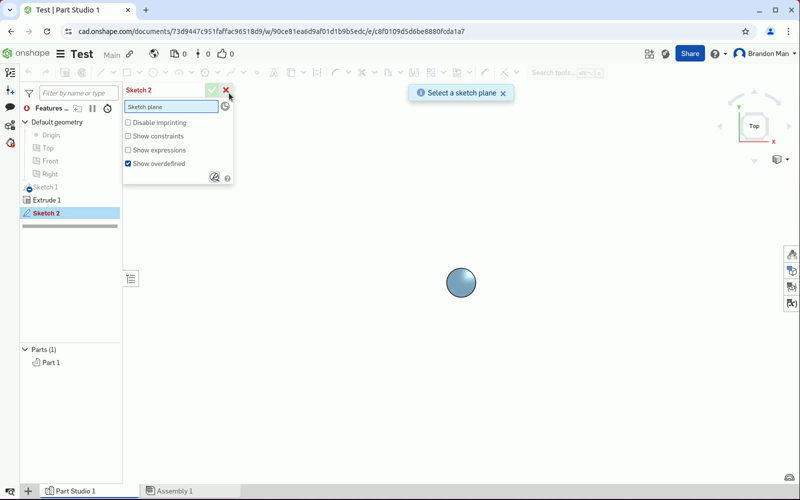
mouse_move(73, 150)
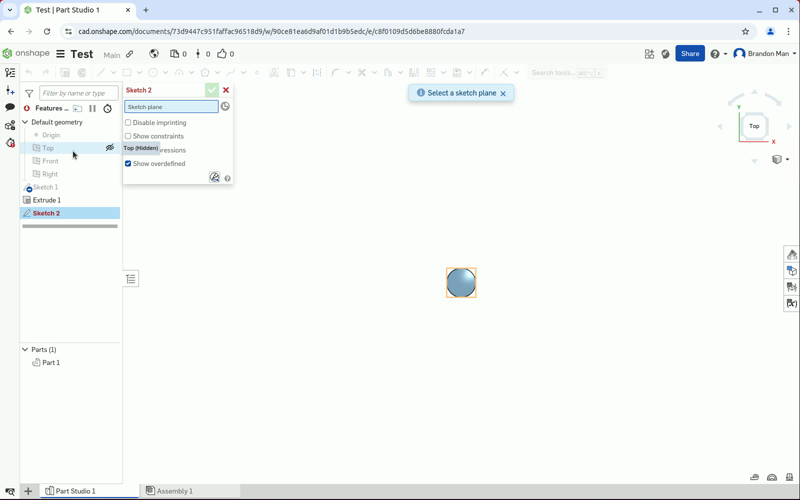
click(73, 150)
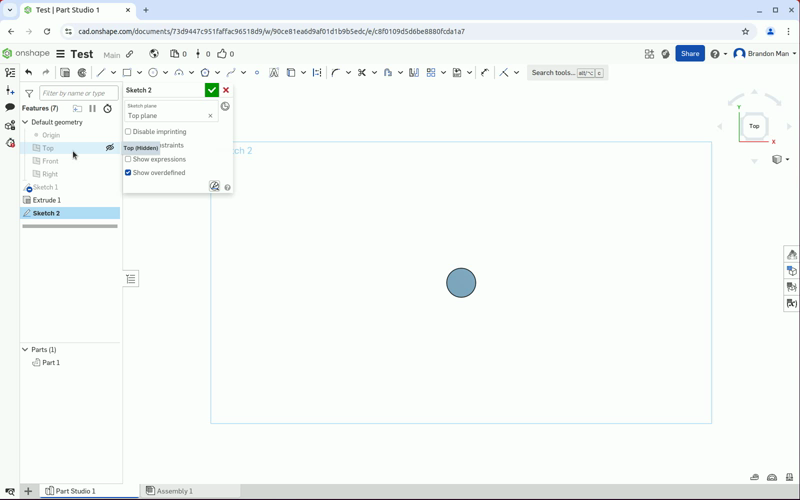
mouse_move(73, 352)
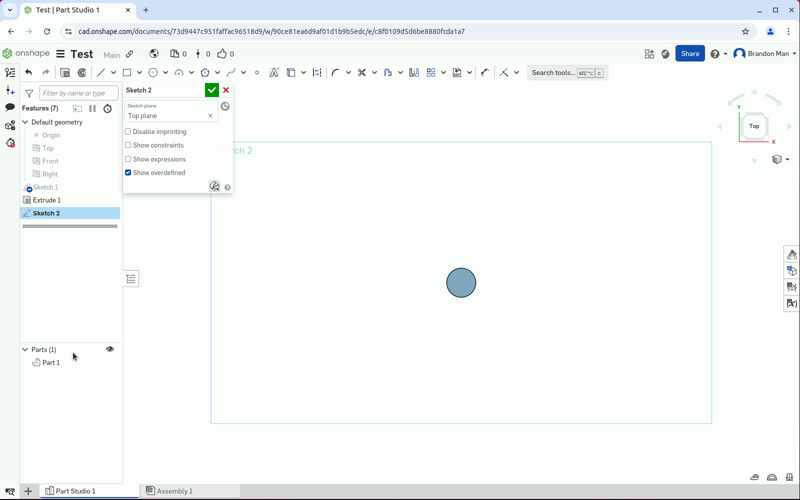
key(y)
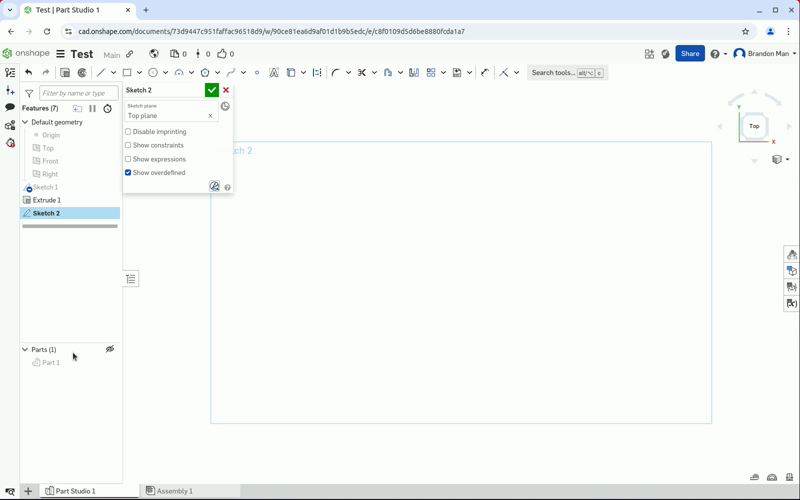
key(a)
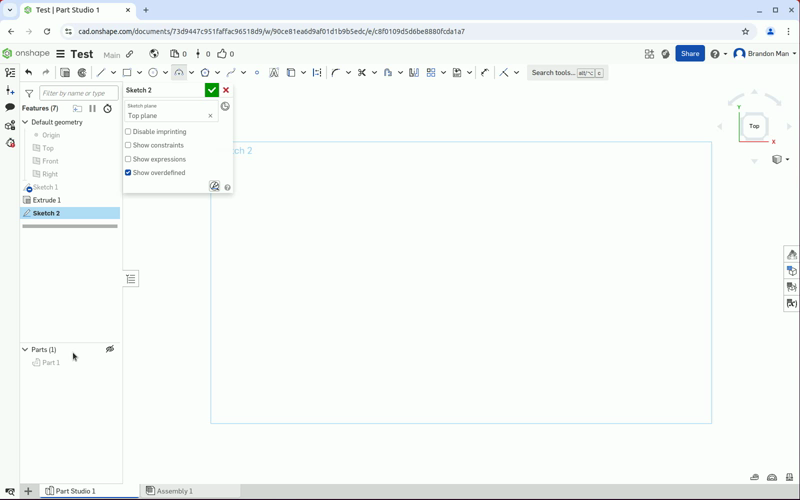
key_down(shift)
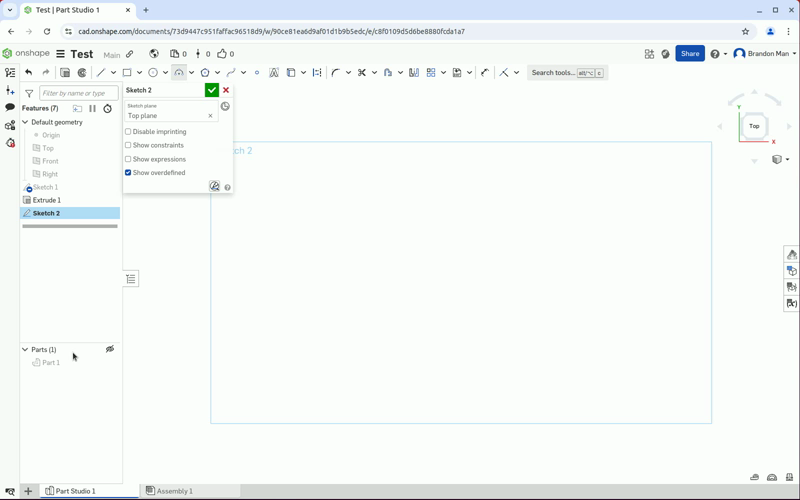
mouse_move(447, 258)
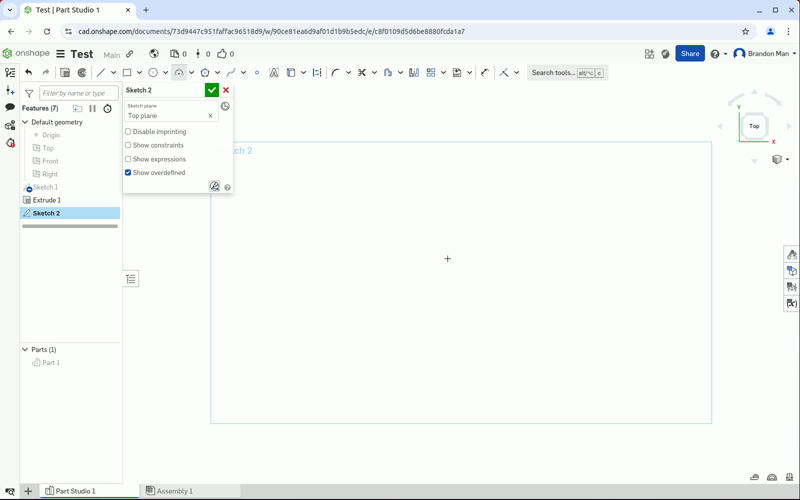
click(447, 258)
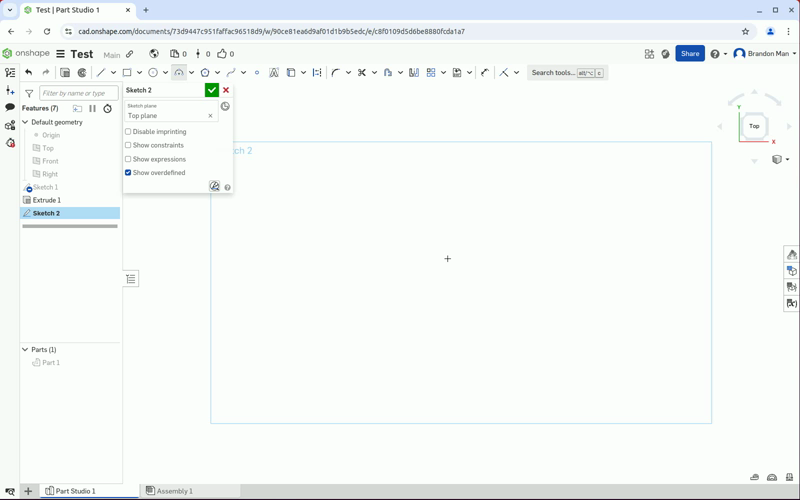
key_up(shift)
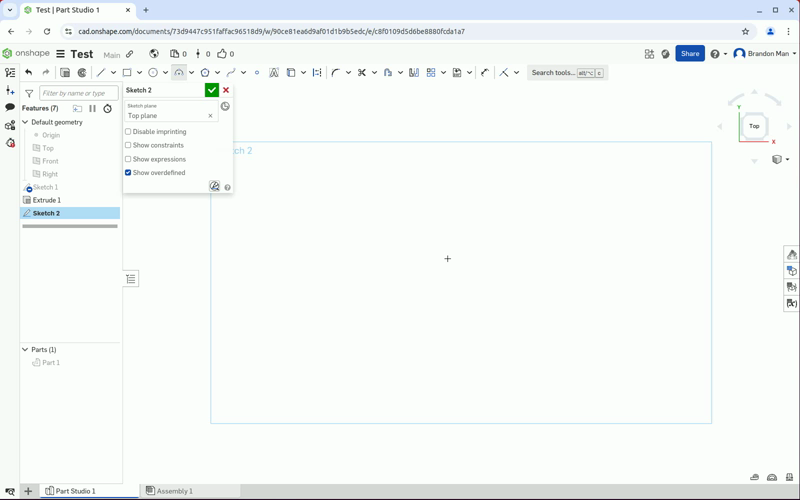
key_down(shift)
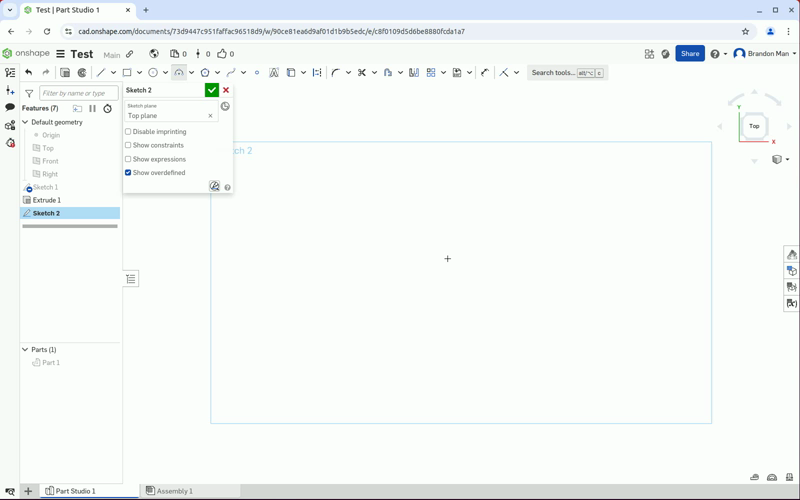
mouse_move(474, 258)
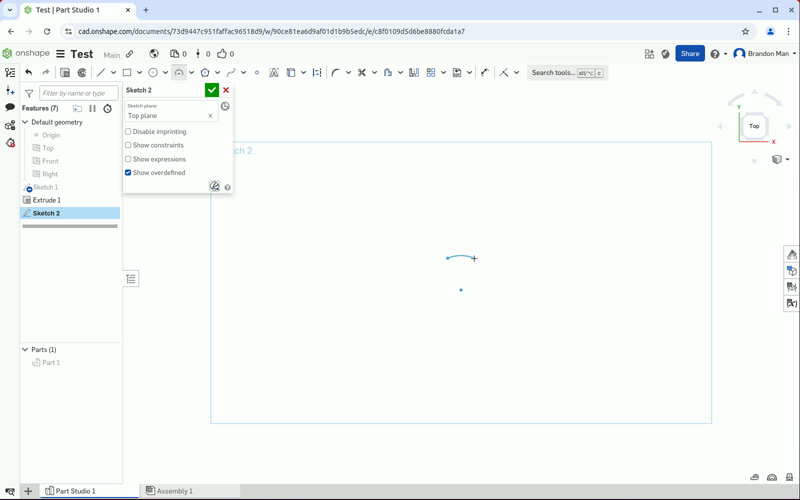
click(474, 258)
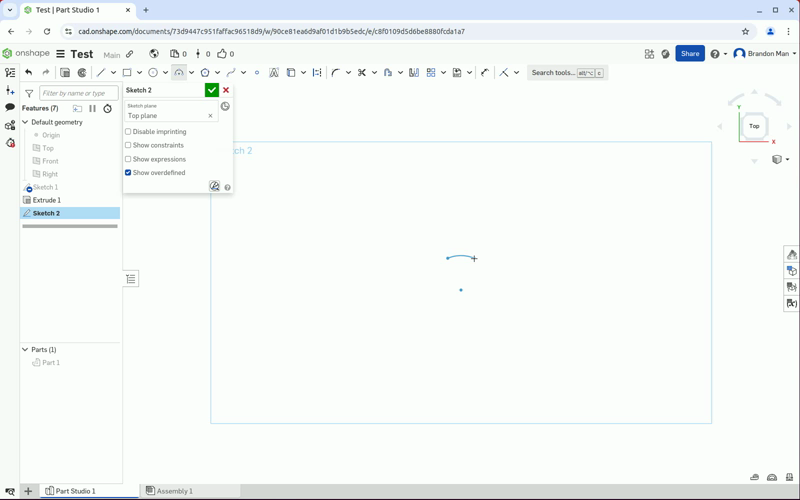
mouse_move(461, 301)
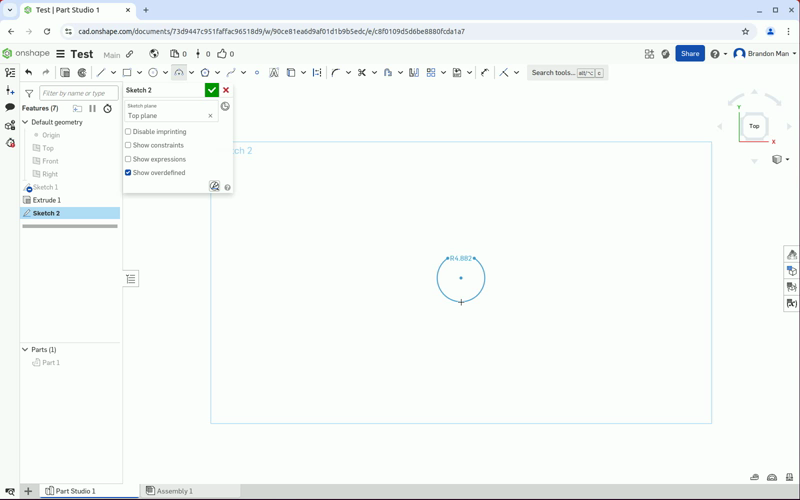
click(461, 301)
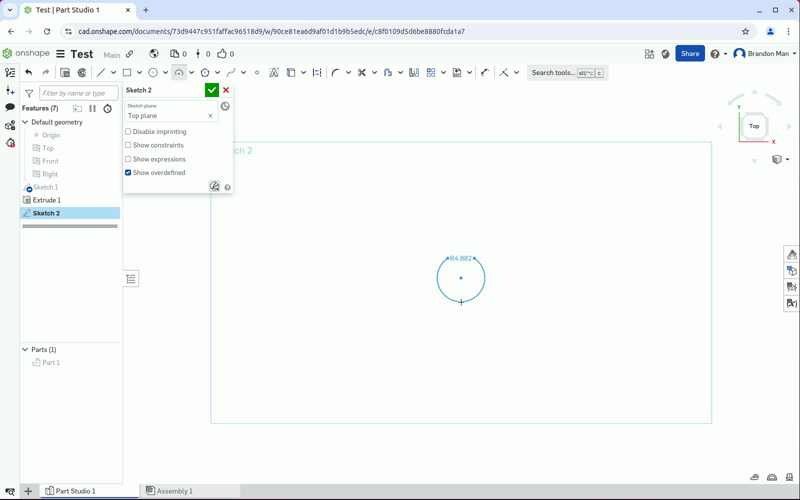
key_up(shift)
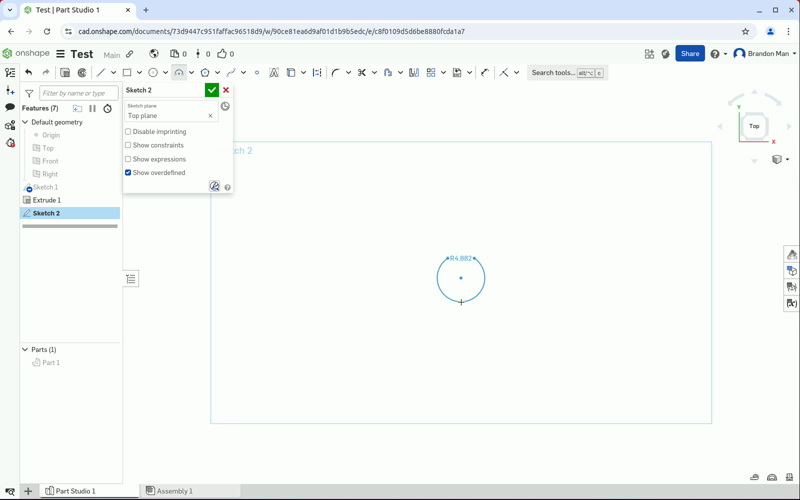
key(esc)
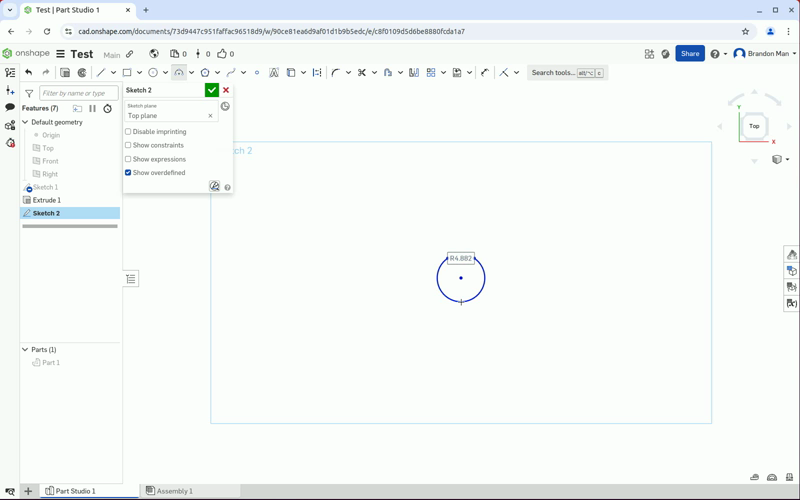
key(l)
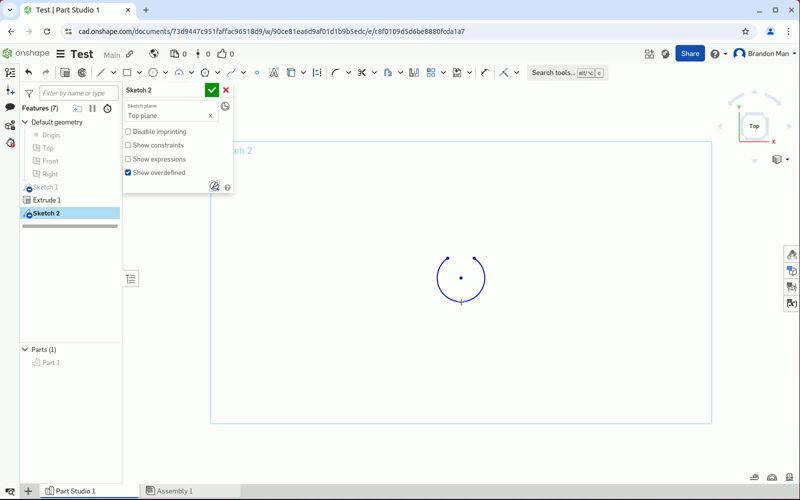
mouse_move(474, 258)
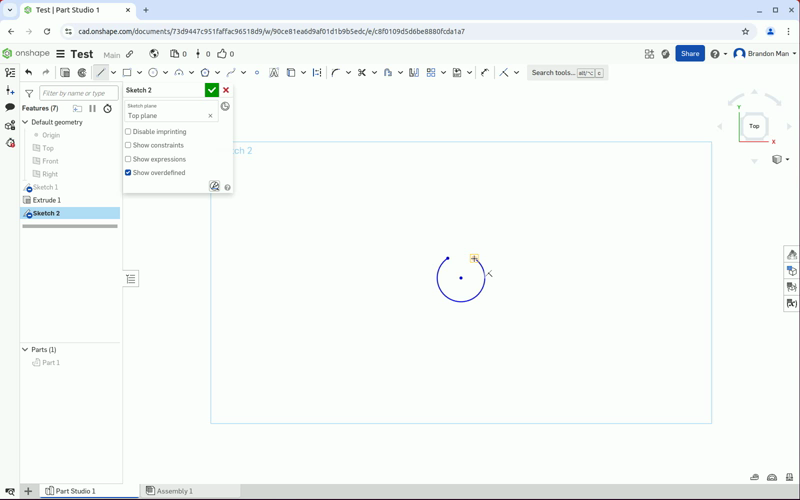
click(474, 258)
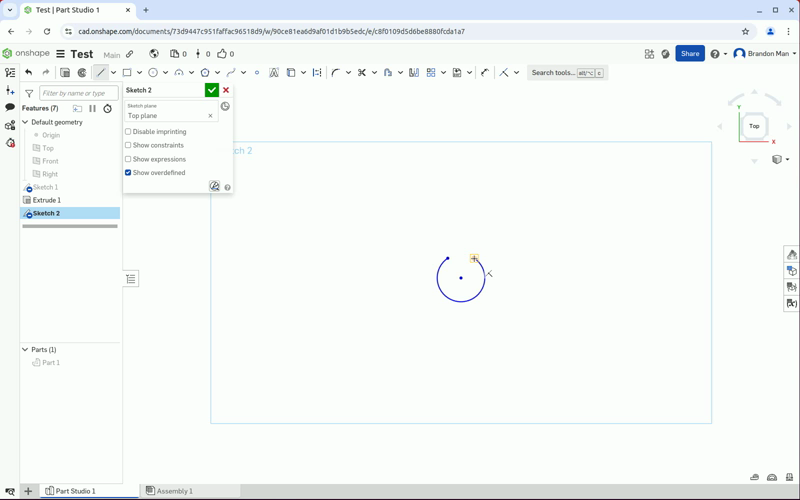
mouse_move(504, 258)
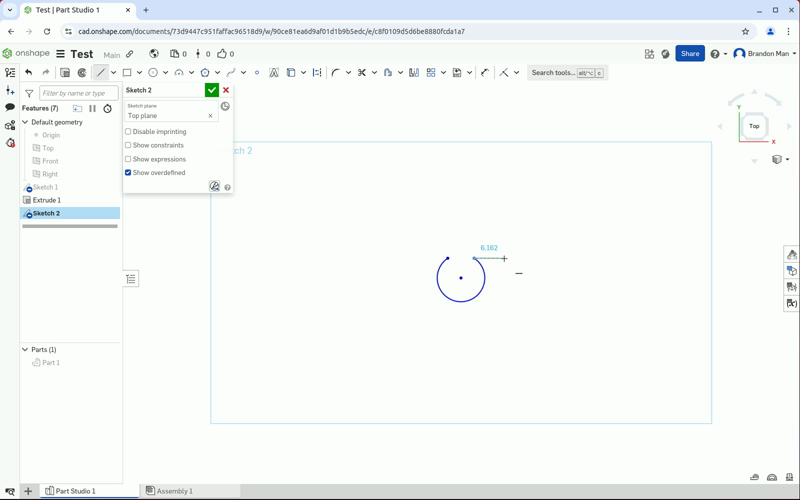
key_down(shift)
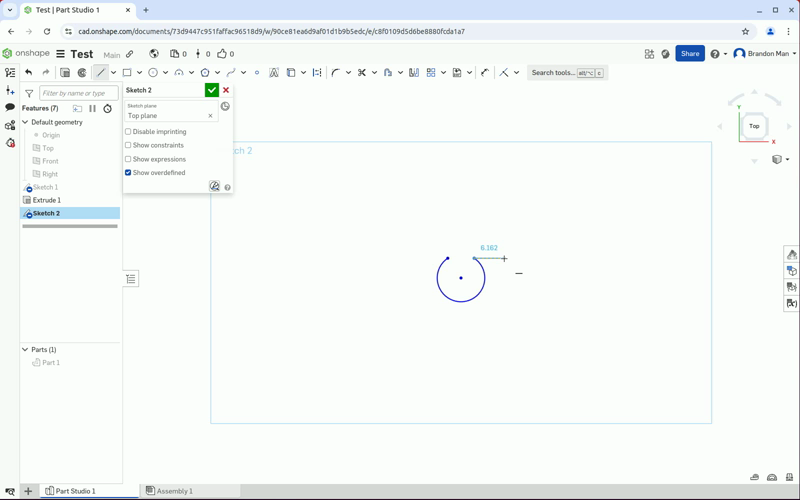
mouse_move(447, 258)
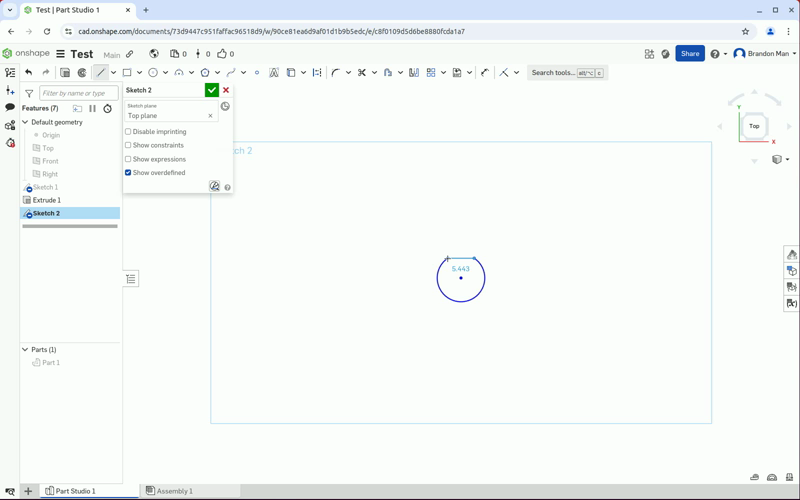
key_up(shift)
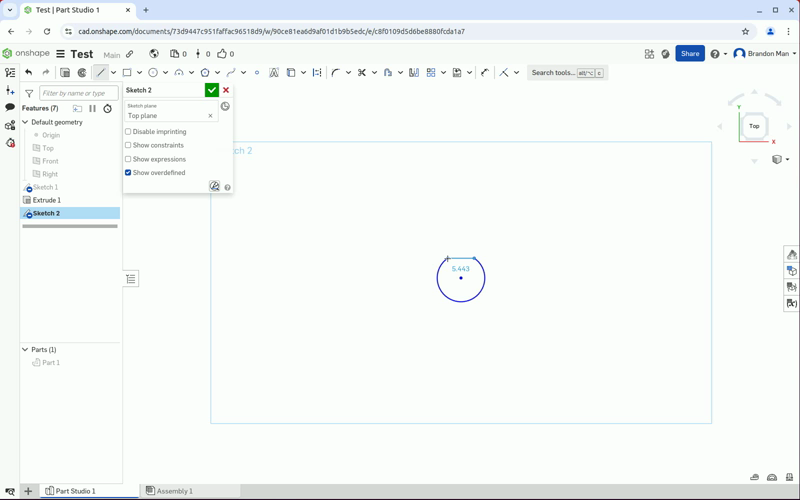
click(447, 258)
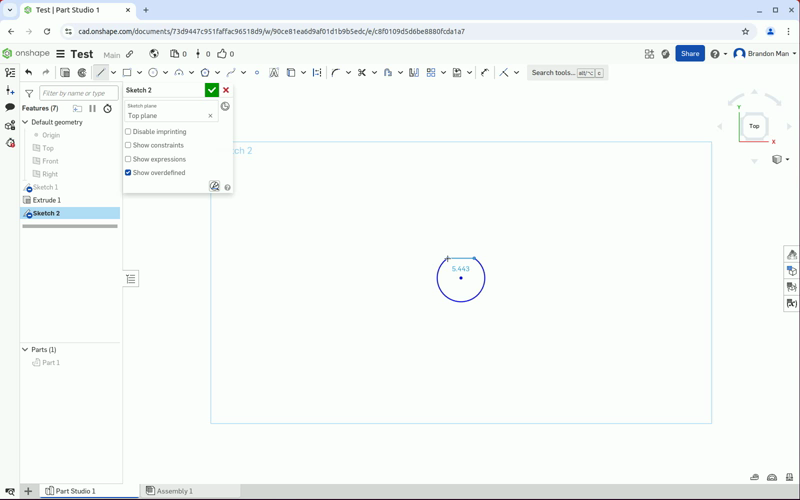
key(esc)
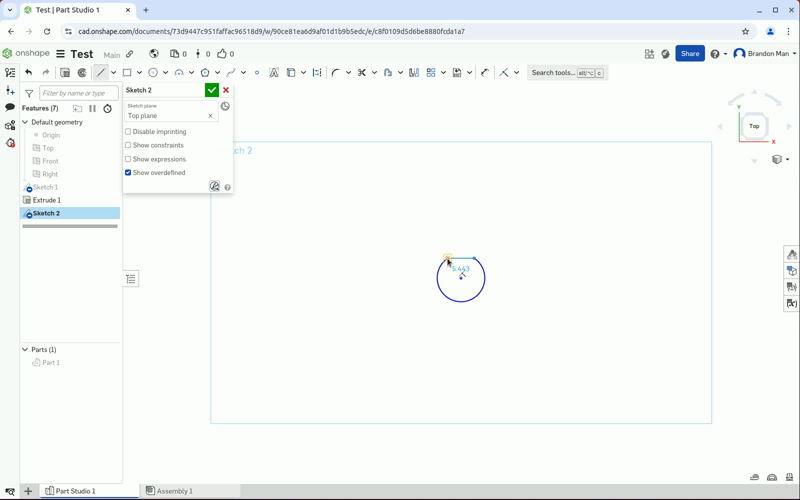
key(c)
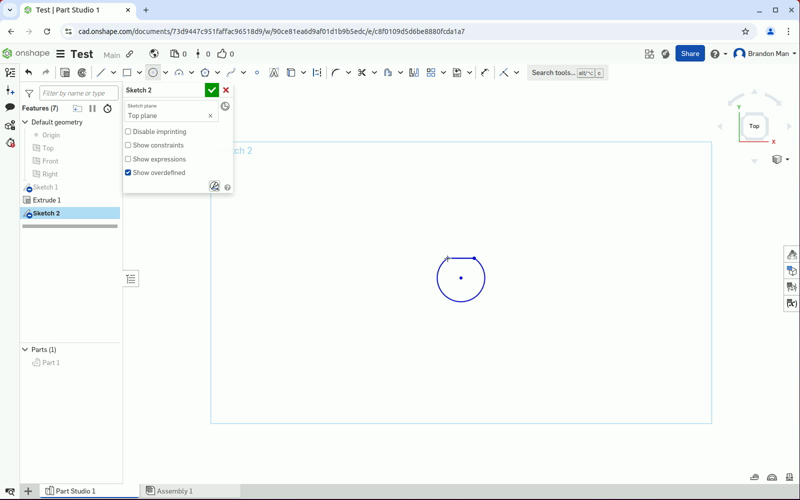
key_down(shift)
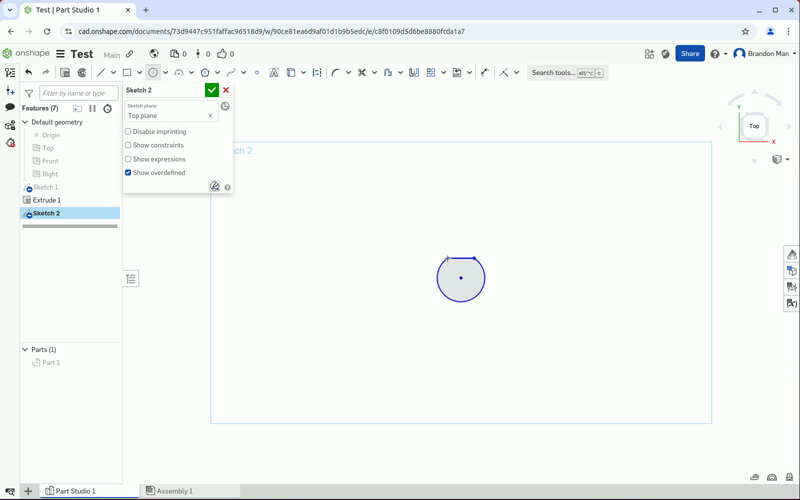
mouse_move(460, 282)
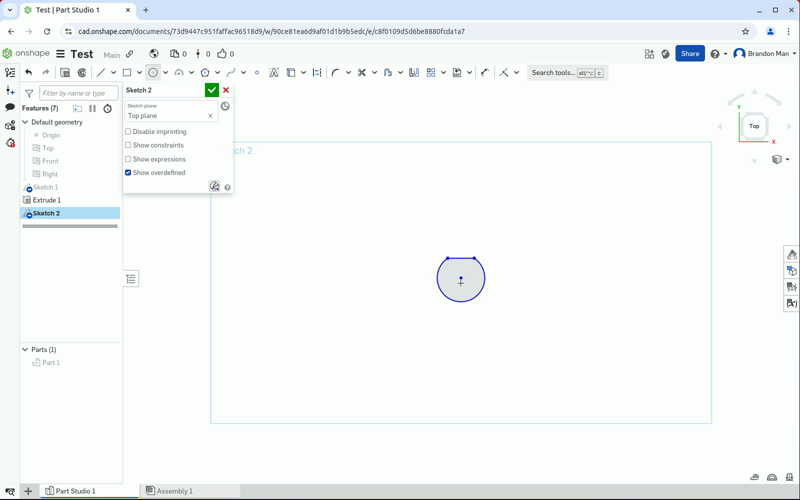
click(460, 282)
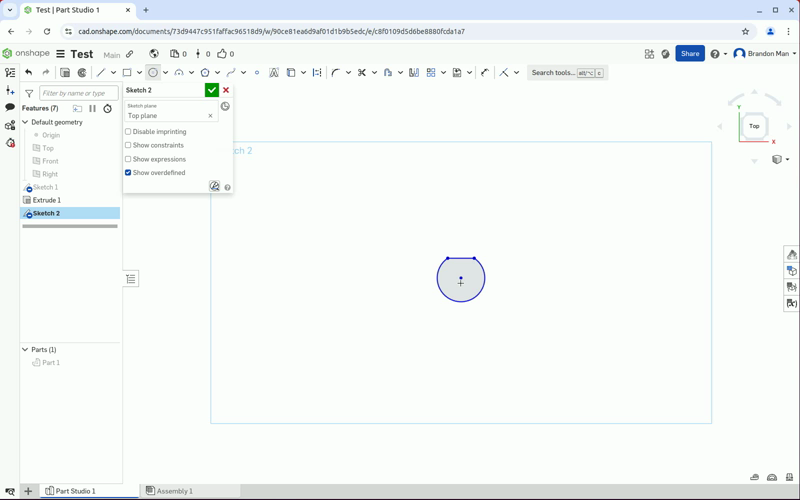
key_up(shift)
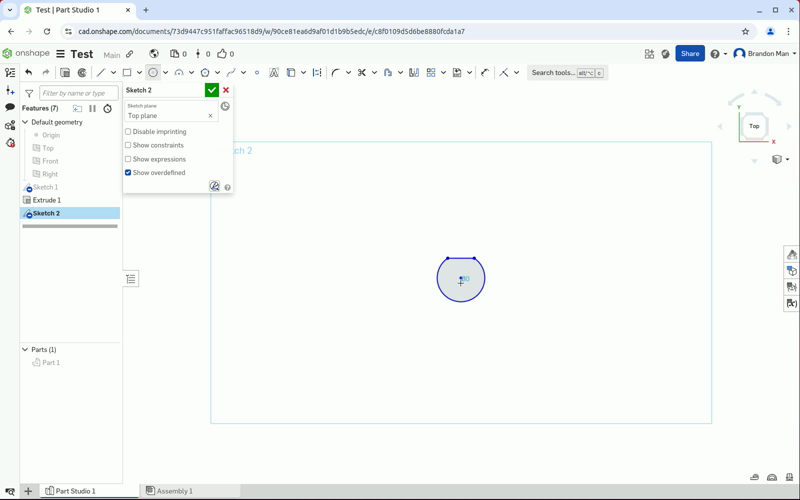
mouse_move(475, 282)
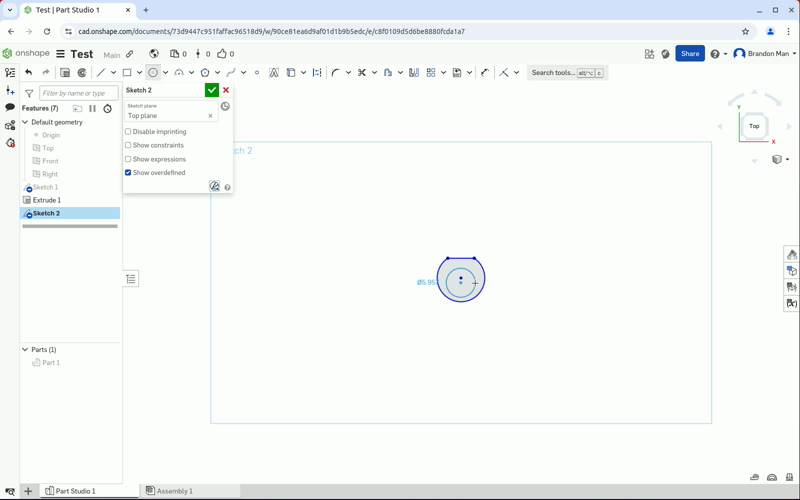
click(475, 282)
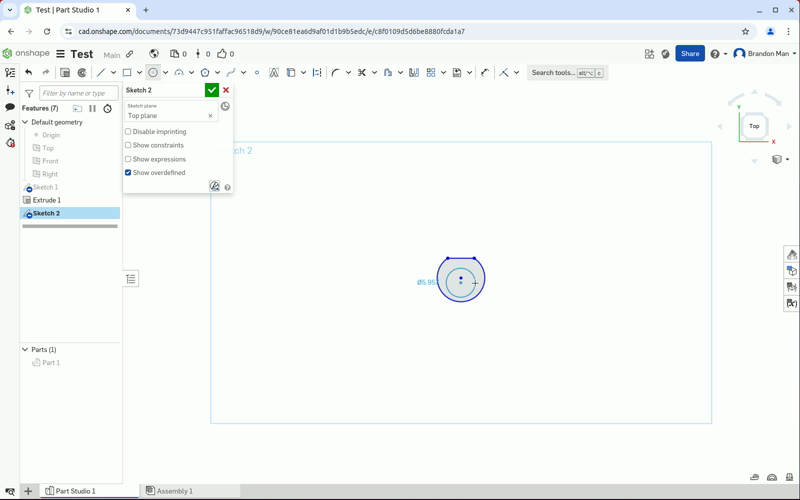
key(esc)
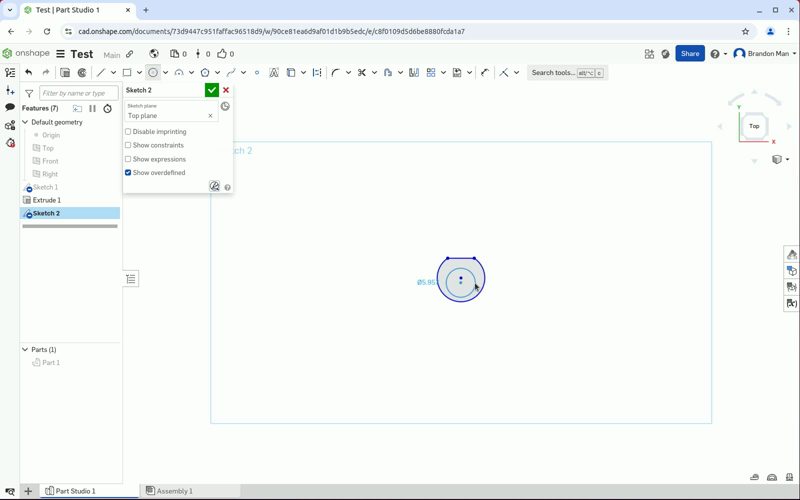
mouse_move(476, 262)
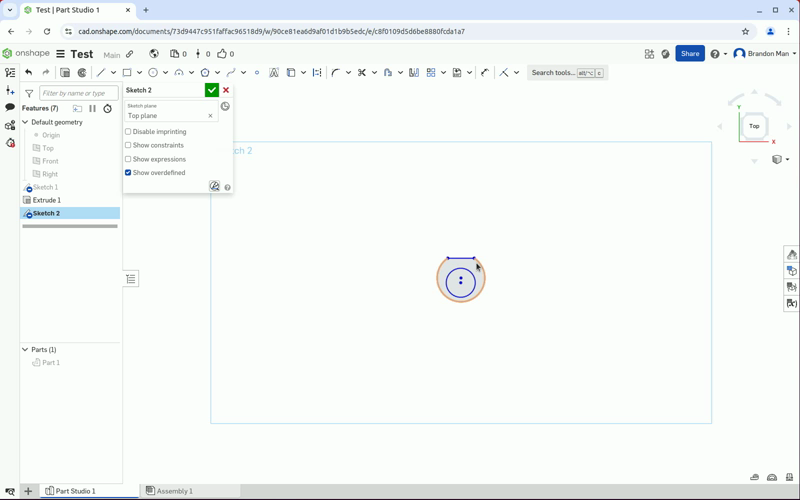
scroll(6)
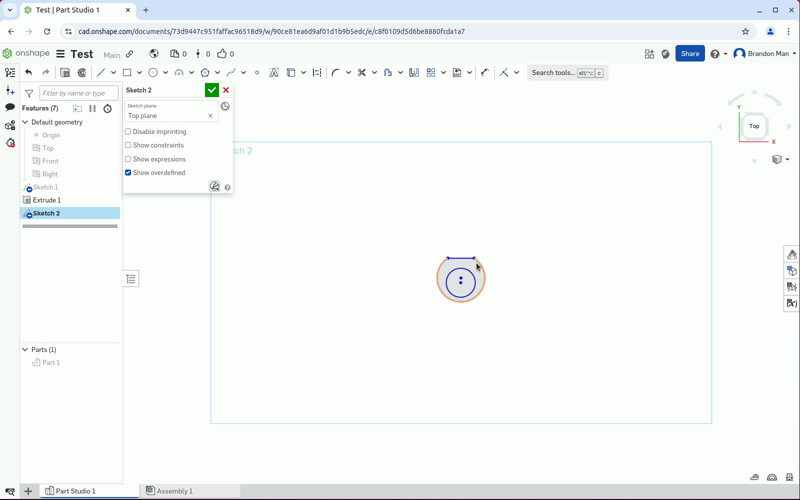
scroll(6)
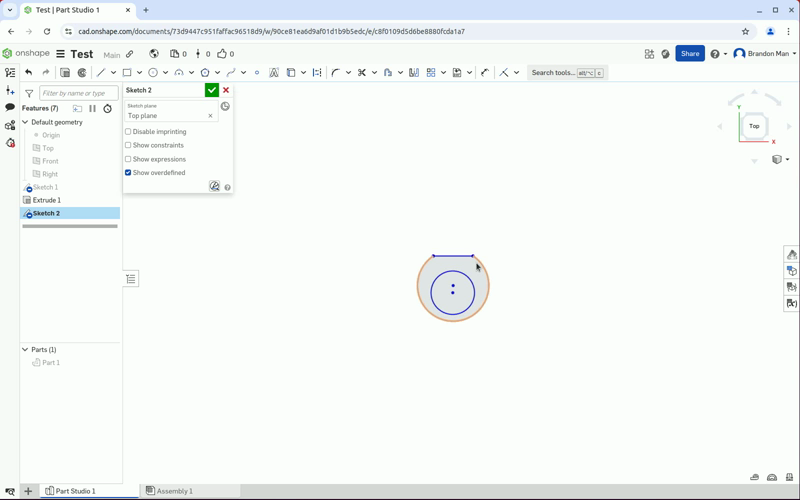
scroll(6)
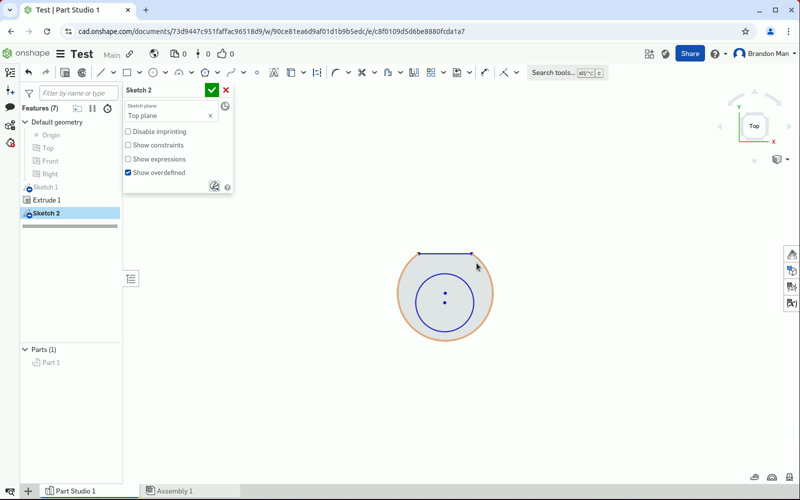
scroll(6)
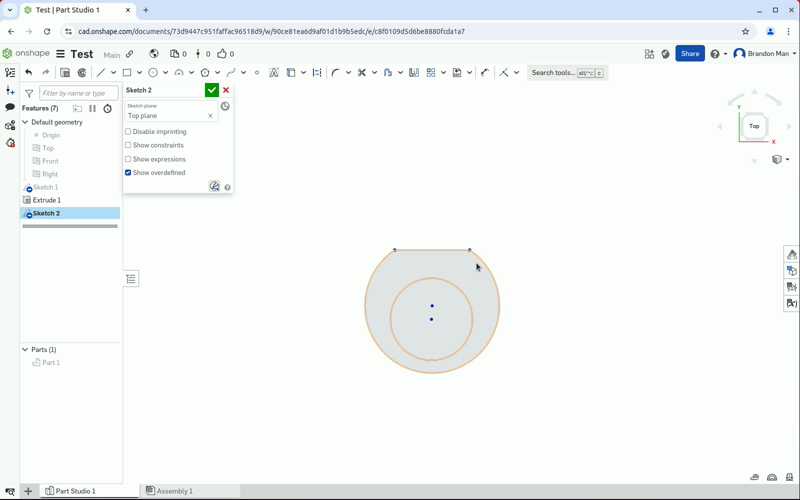
scroll(6)
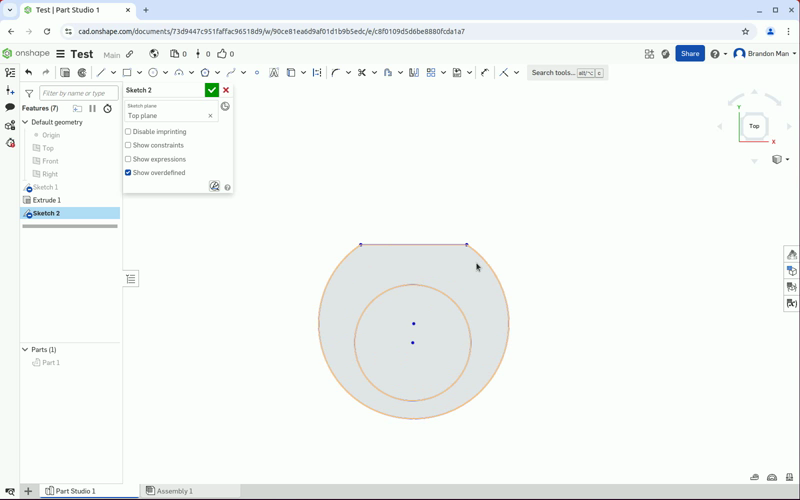
scroll(6)
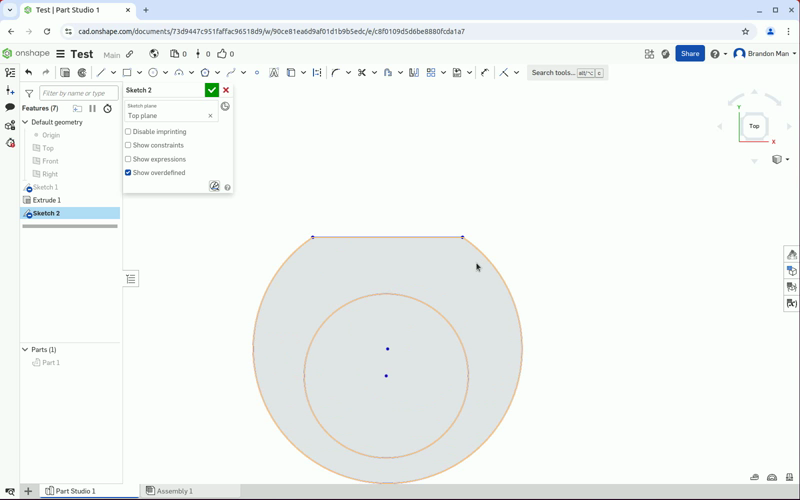
scroll(6)
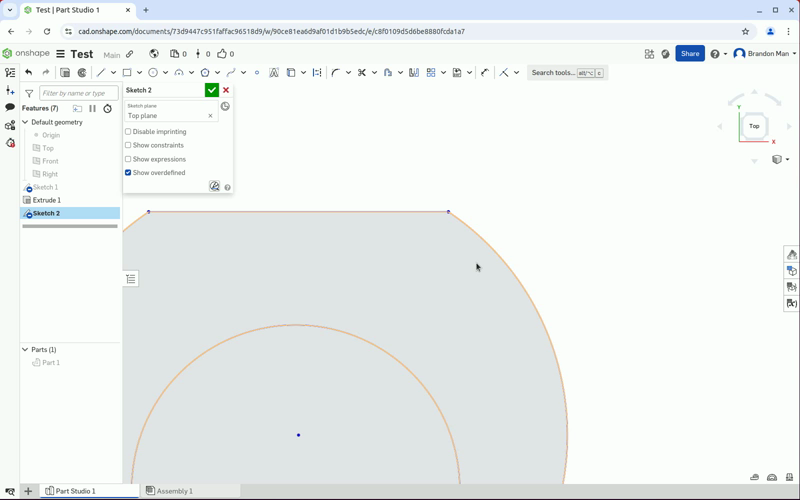
click(476, 262)
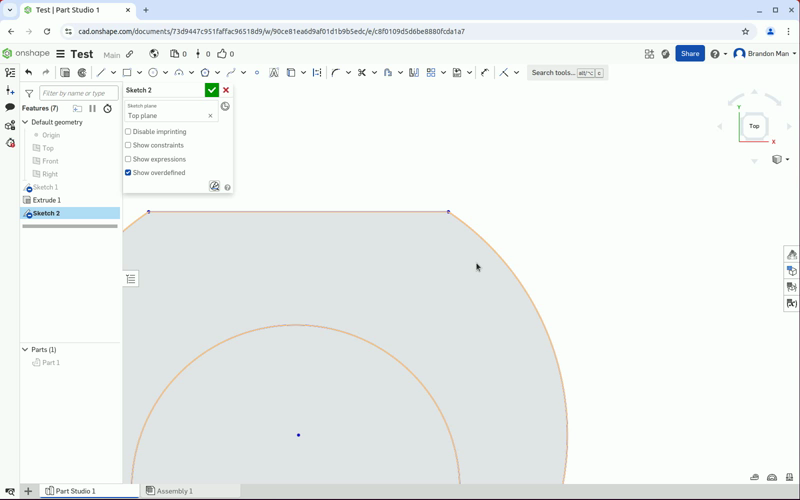
scroll(-6)
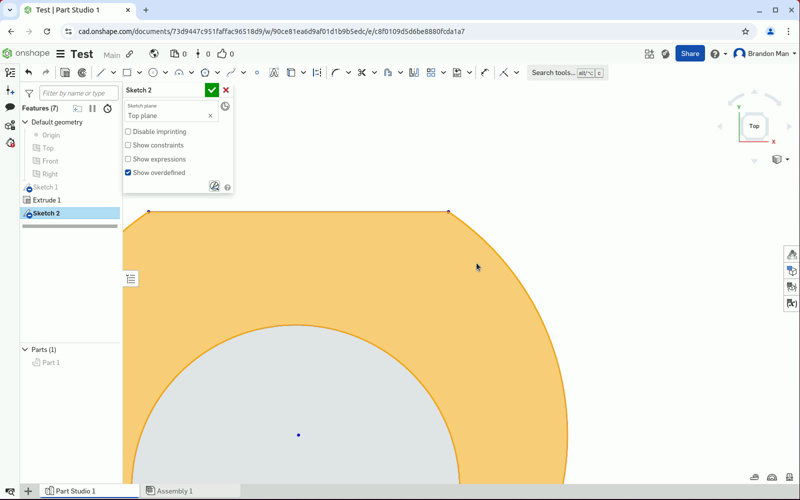
scroll(-6)
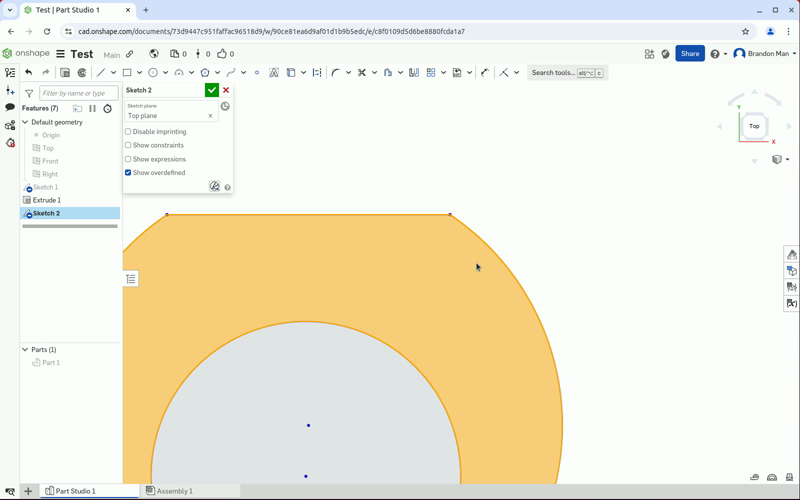
scroll(-6)
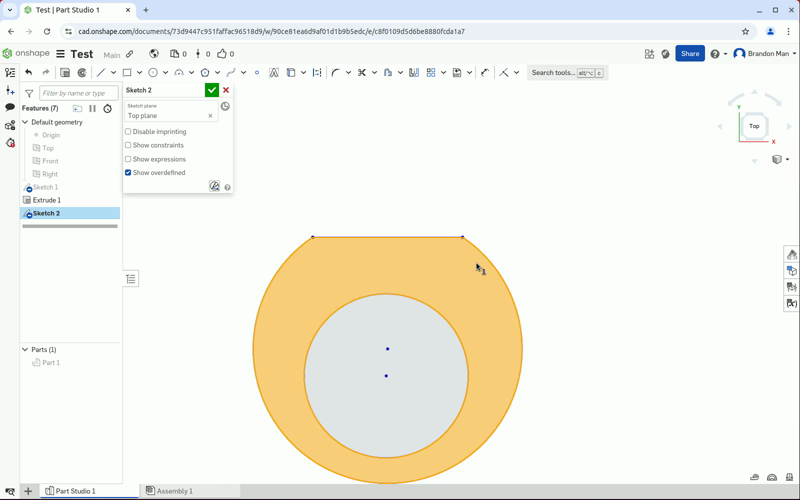
scroll(-6)
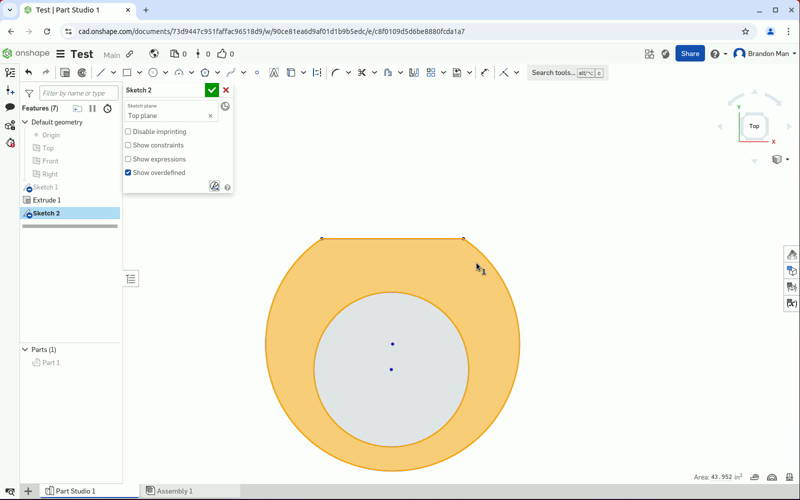
scroll(-6)
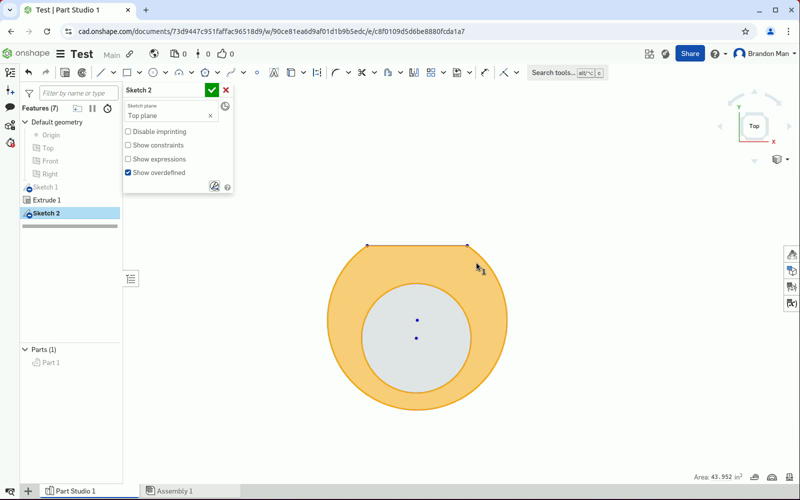
scroll(-6)
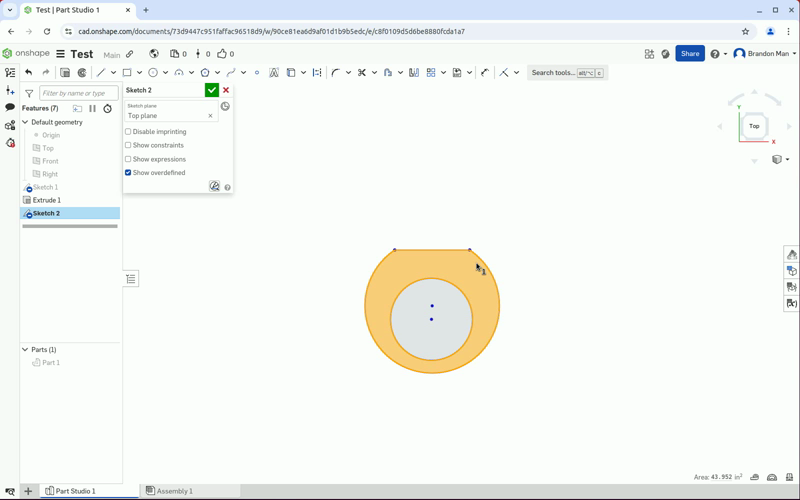
scroll(-6)
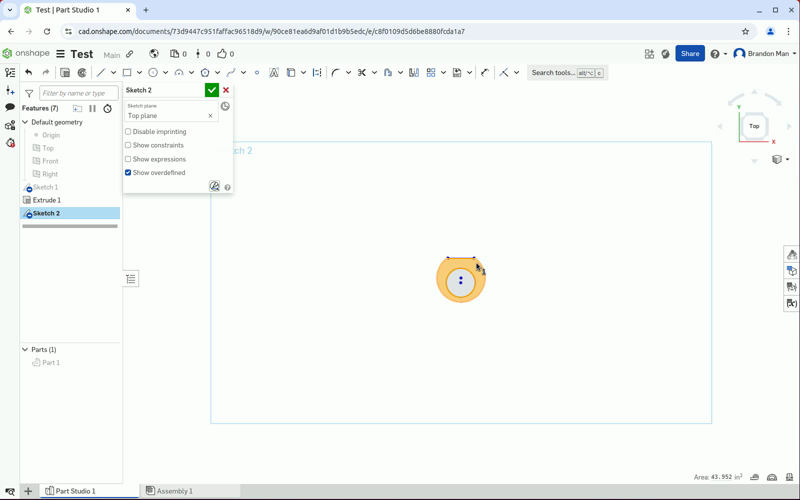
mouse_move(73, 352)
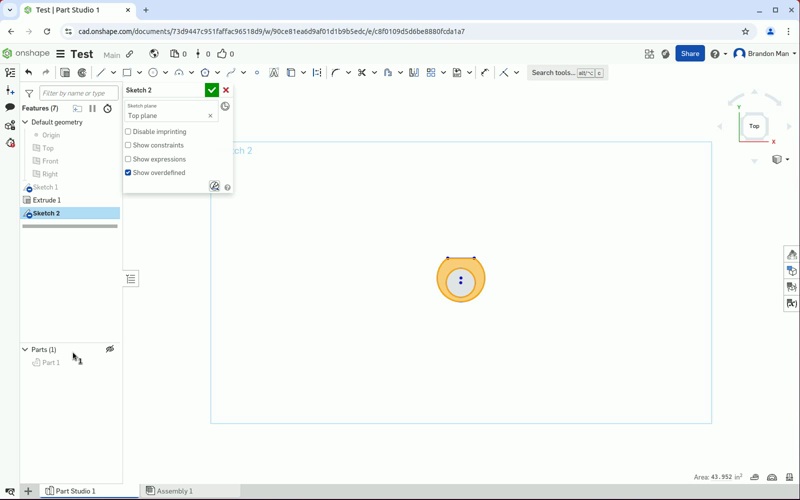
key(shift+y)
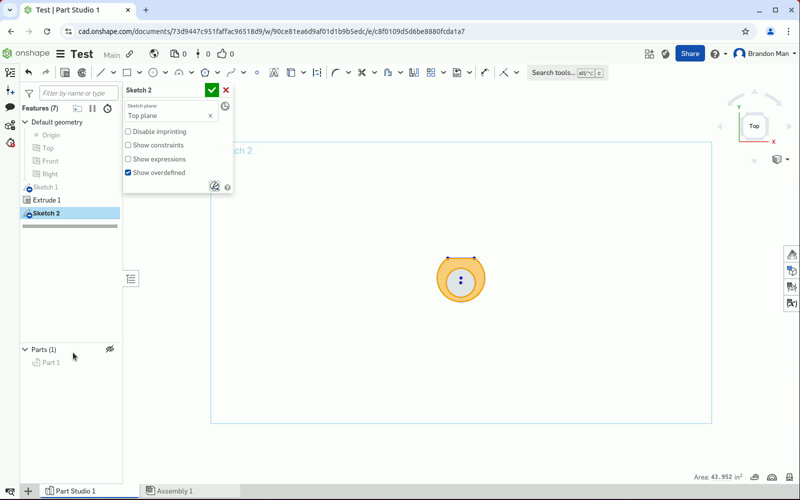
key(shift+e)
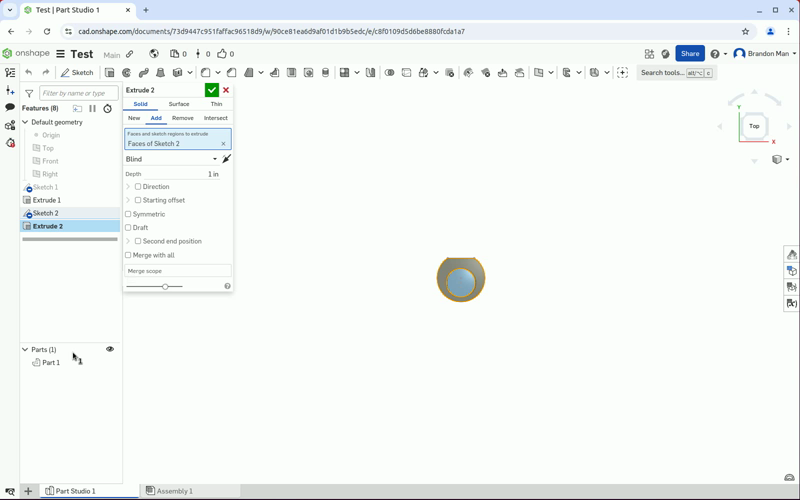
mouse_move(143, 106)
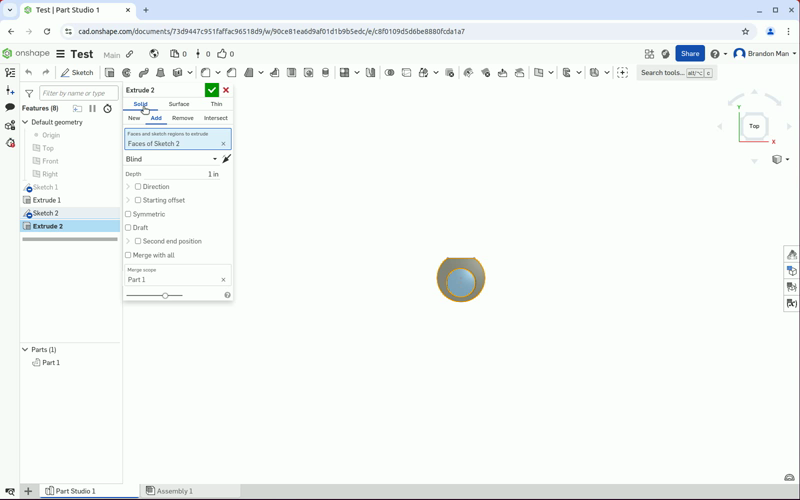
click(143, 106)
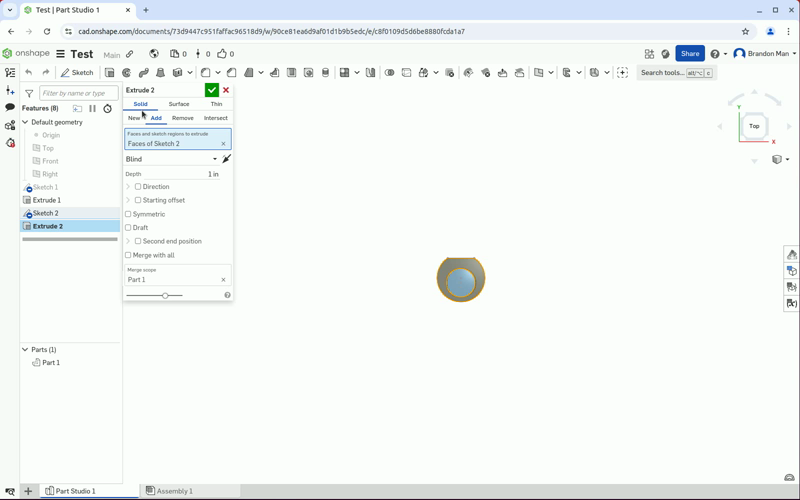
mouse_move(137, 120)
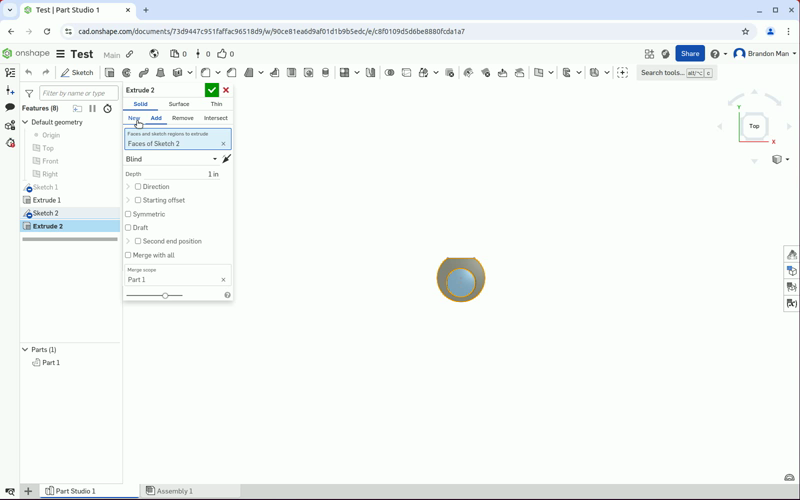
click(137, 120)
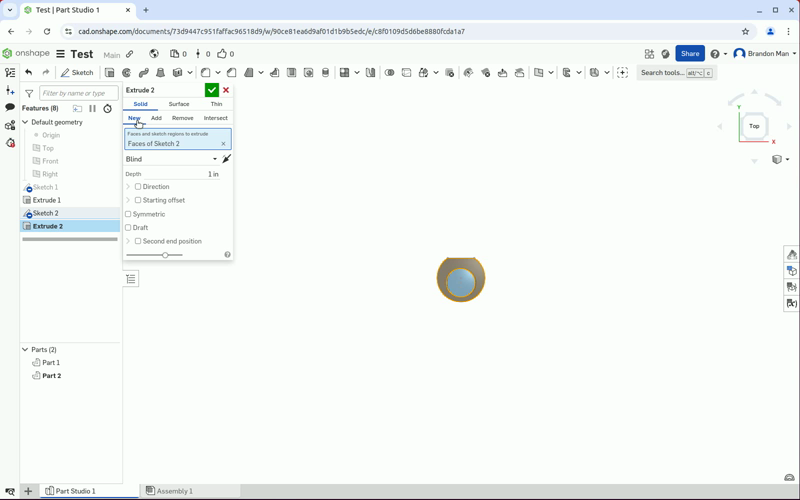
key(tab, 4)
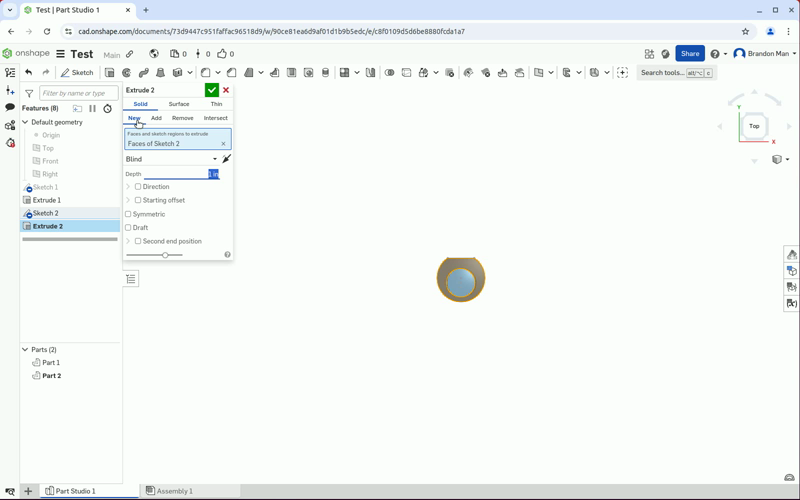
text(-23.108)
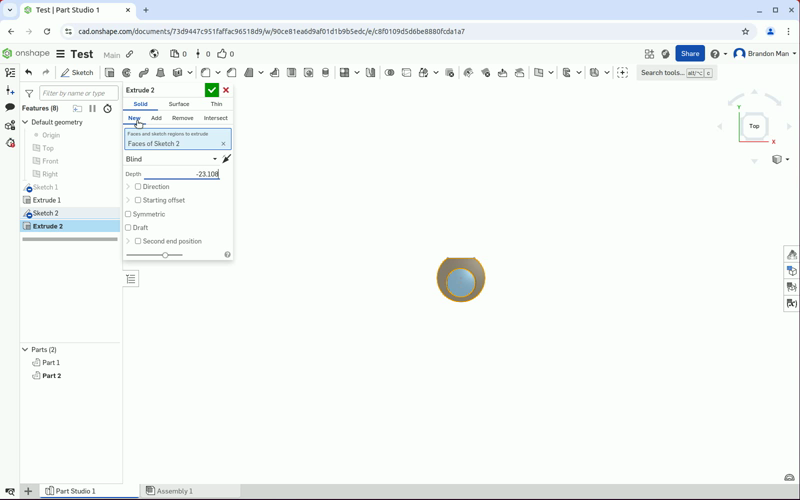
key(enter)
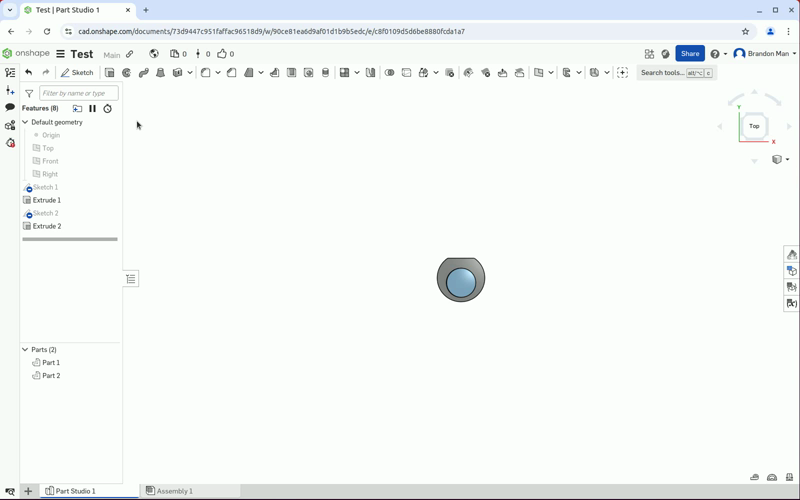
key(shift+h)
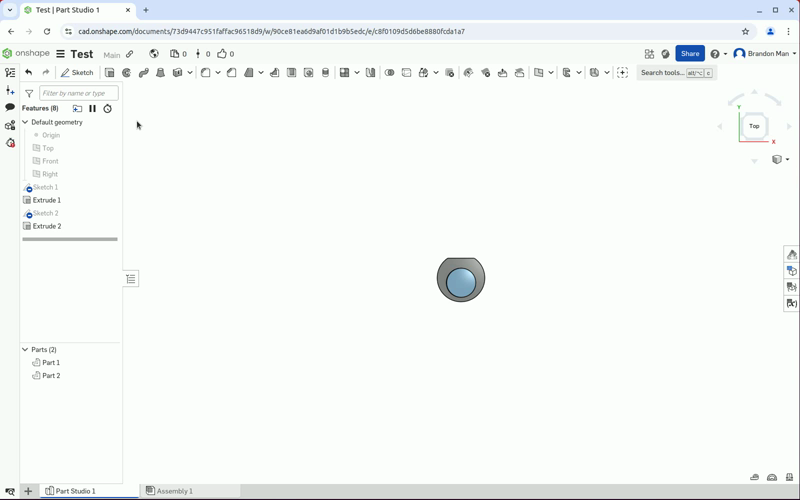
key(shift+h)
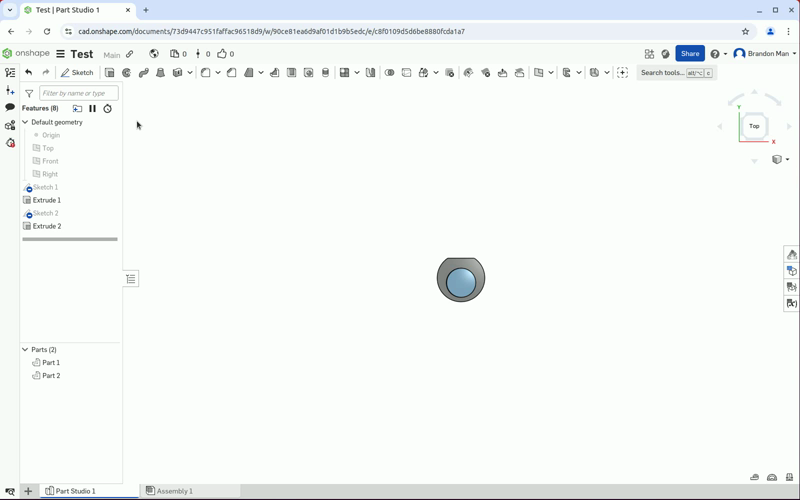
mouse_move(73, 189)
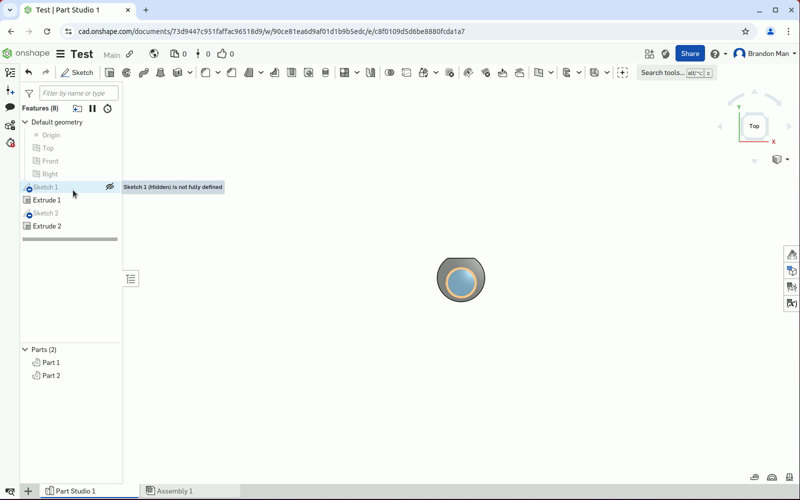
click(73, 189)
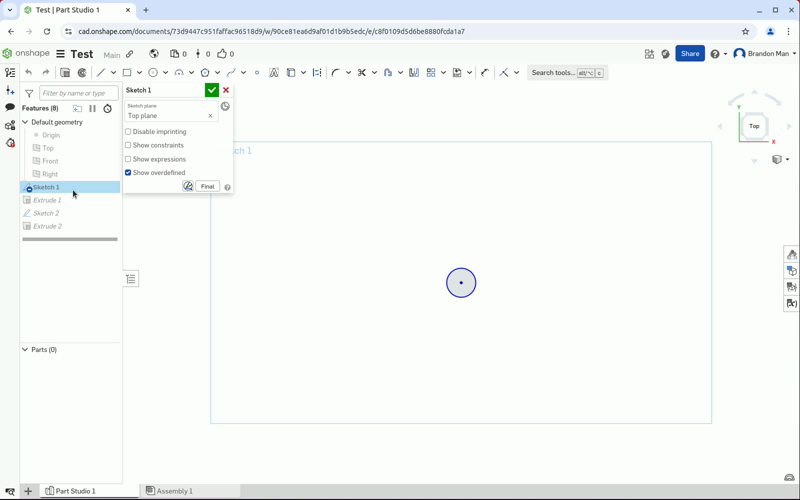
mouse_move(229, 92)
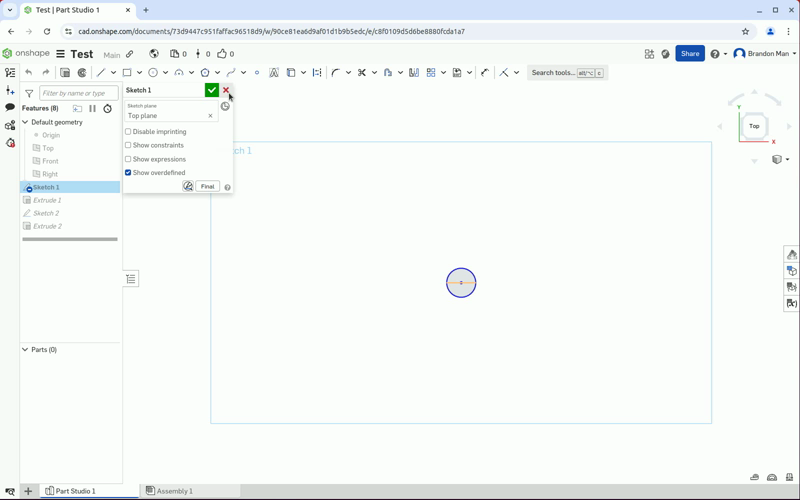
click(229, 92)
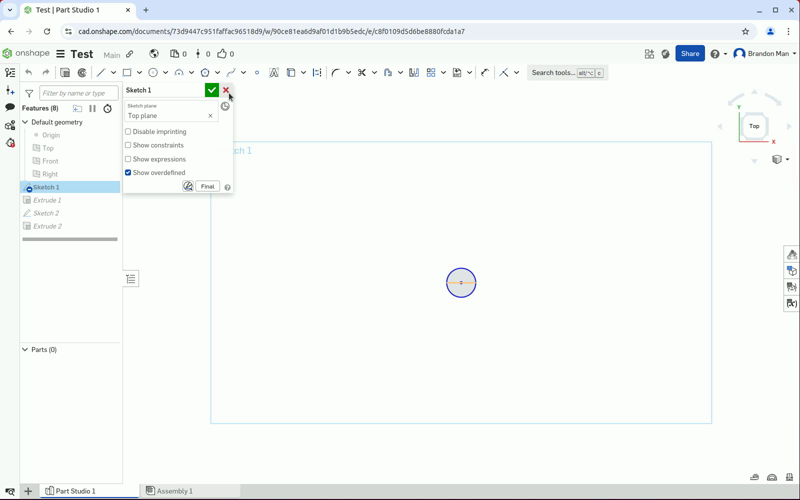
key(shift+s)
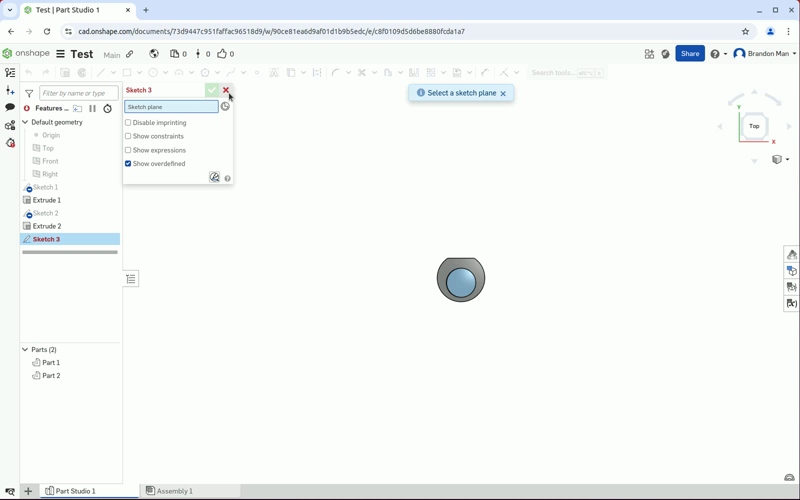
mouse_move(73, 150)
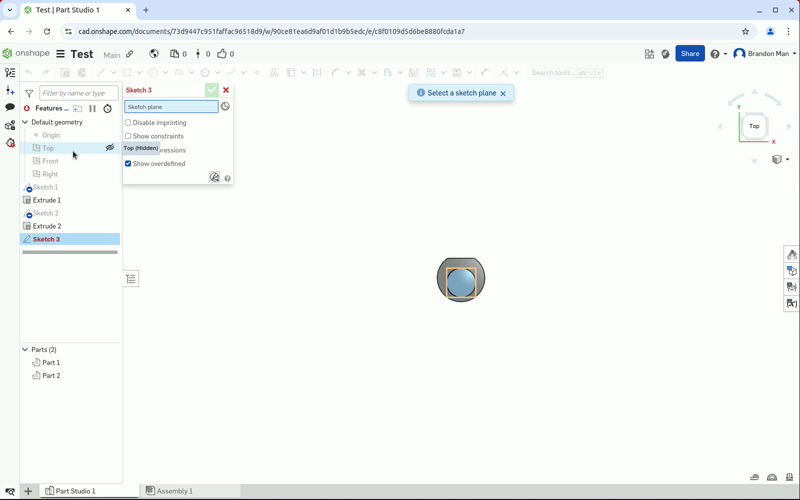
click(73, 150)
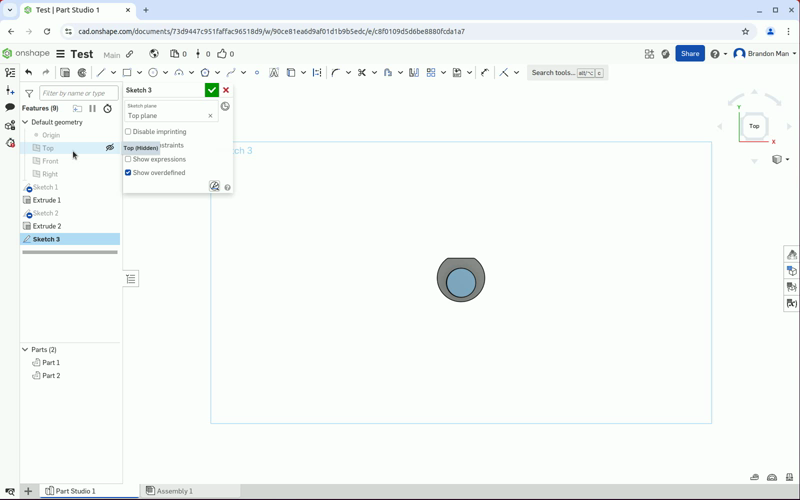
mouse_move(73, 352)
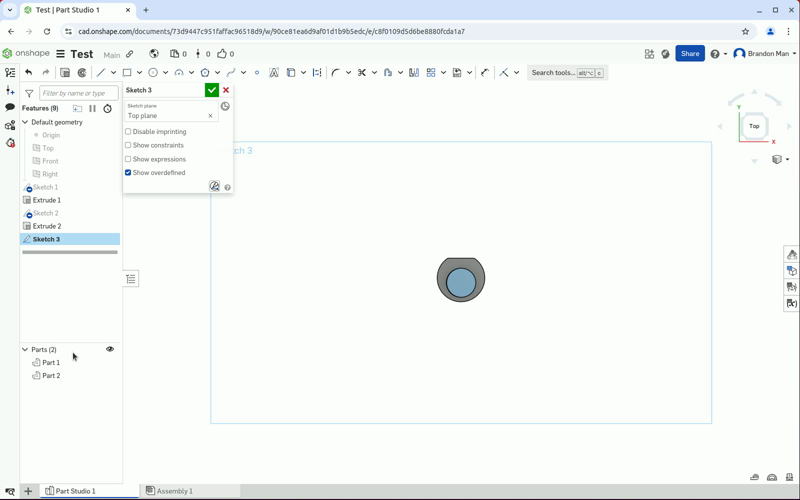
key(y)
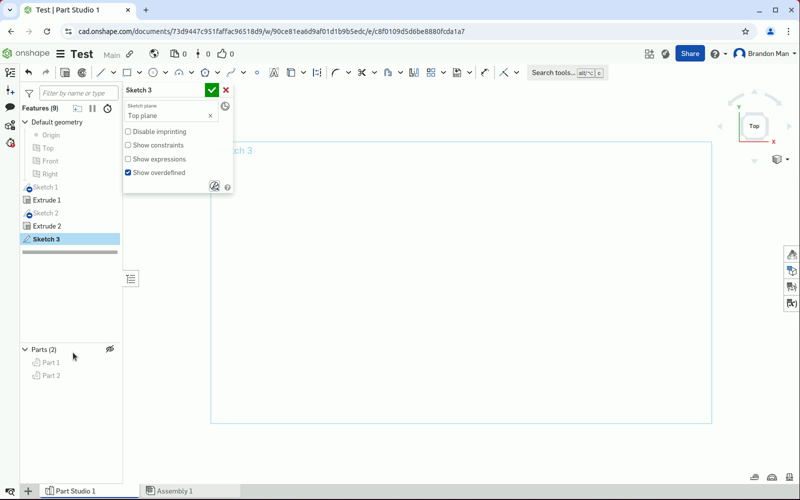
key(c)
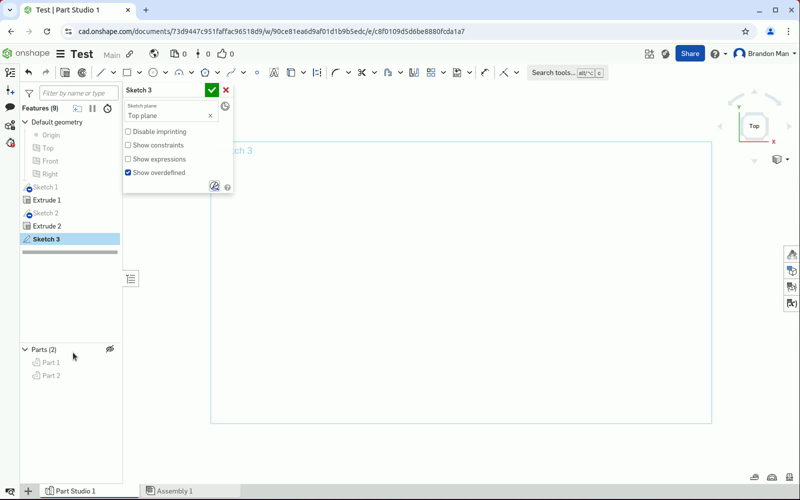
key_down(shift)
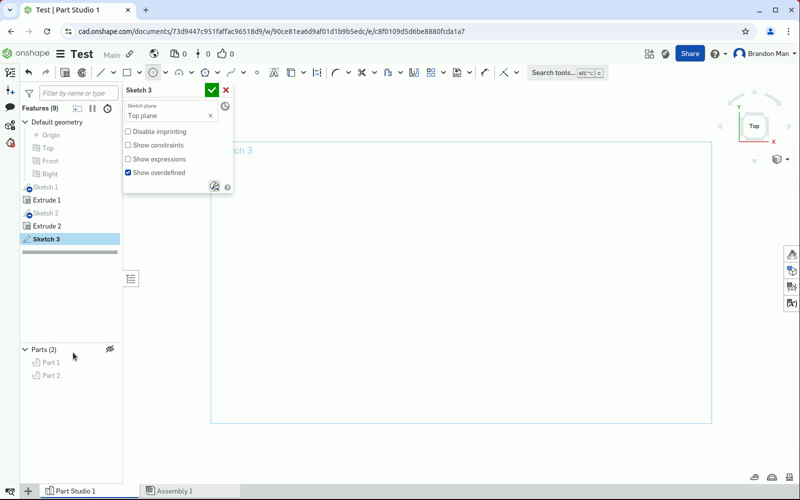
mouse_move(461, 282)
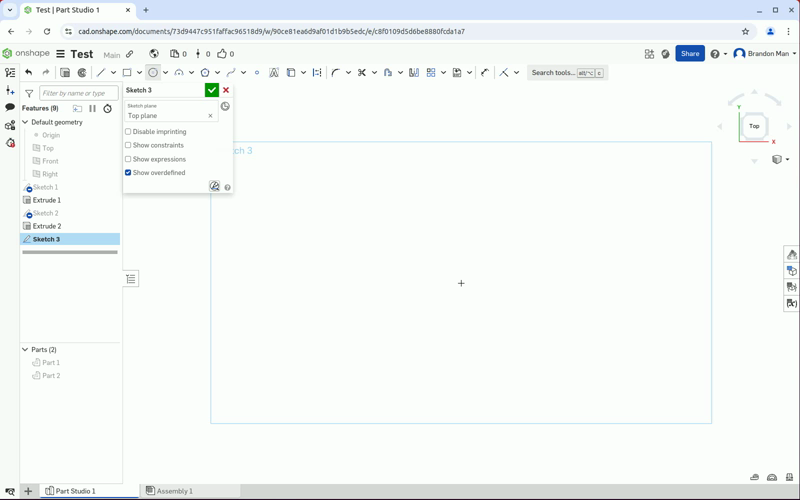
click(461, 282)
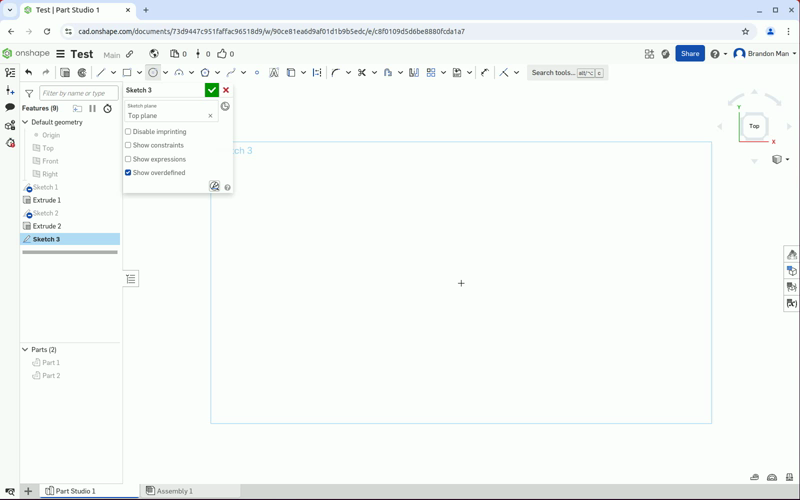
key_up(shift)
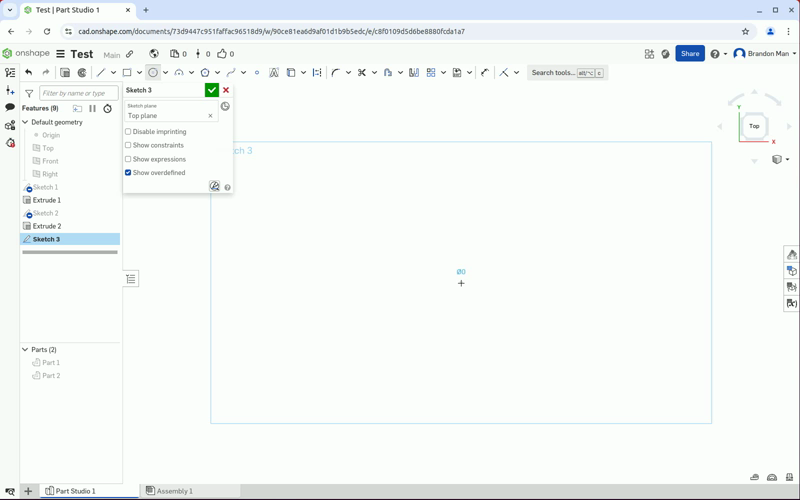
mouse_move(475, 282)
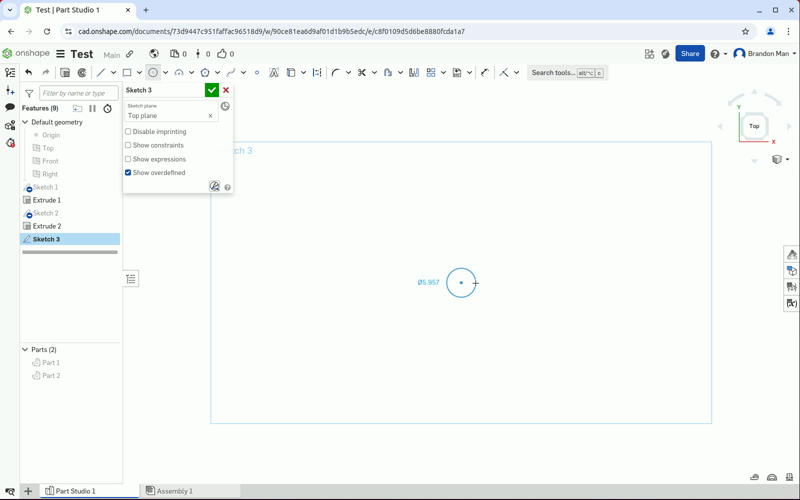
click(475, 282)
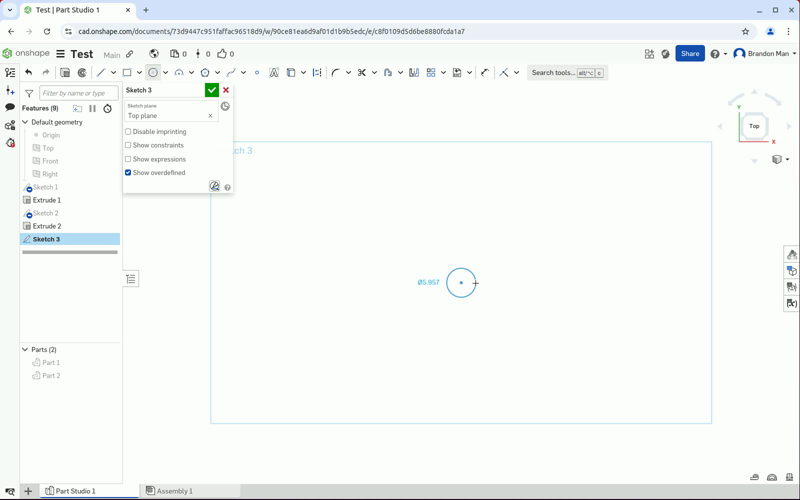
key(esc)
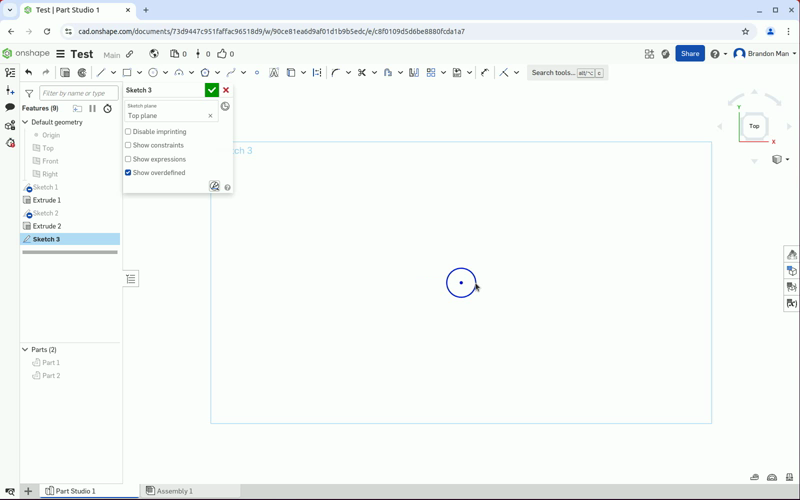
mouse_move(473, 277)
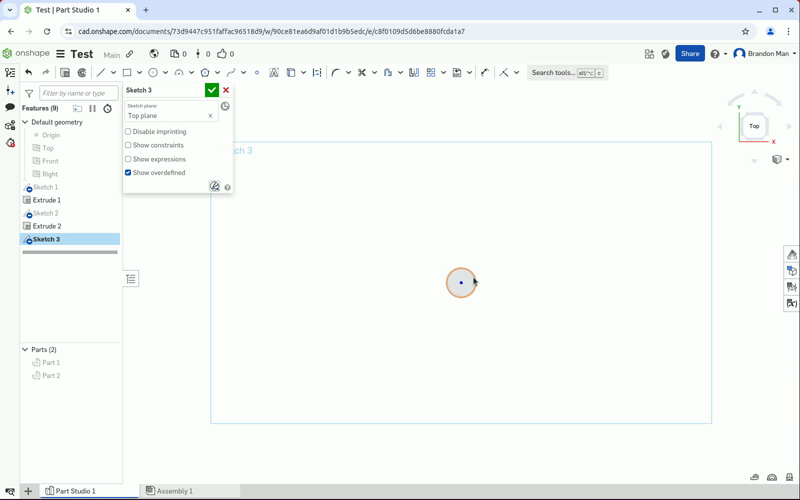
scroll(6)
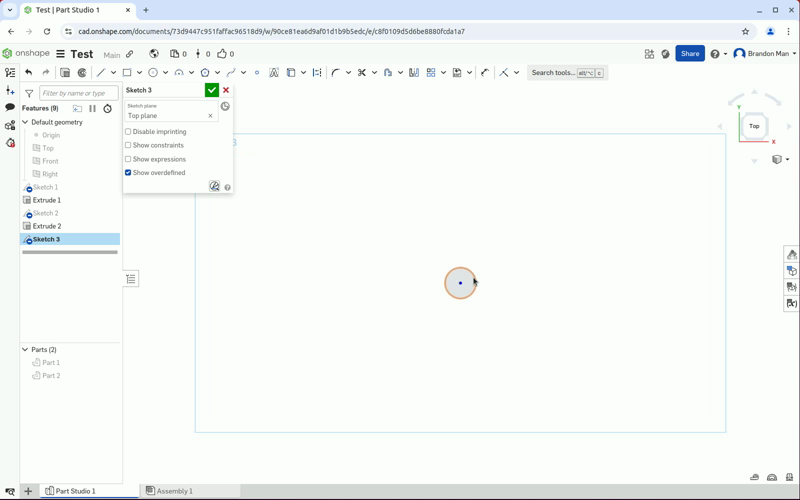
scroll(6)
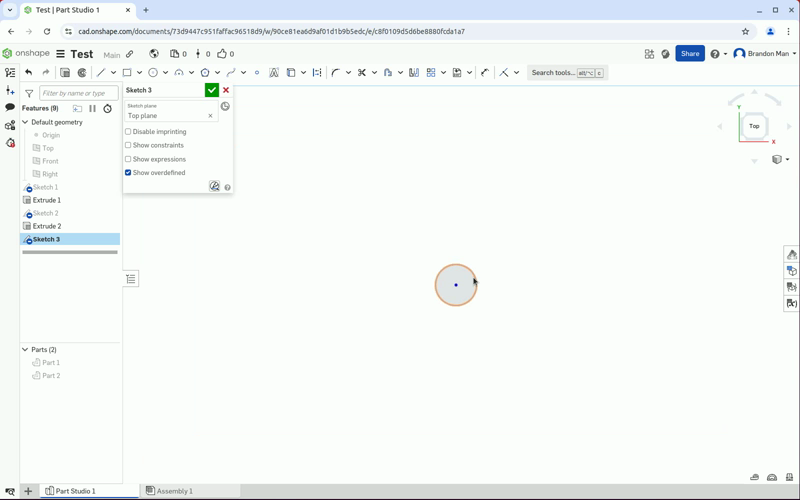
scroll(6)
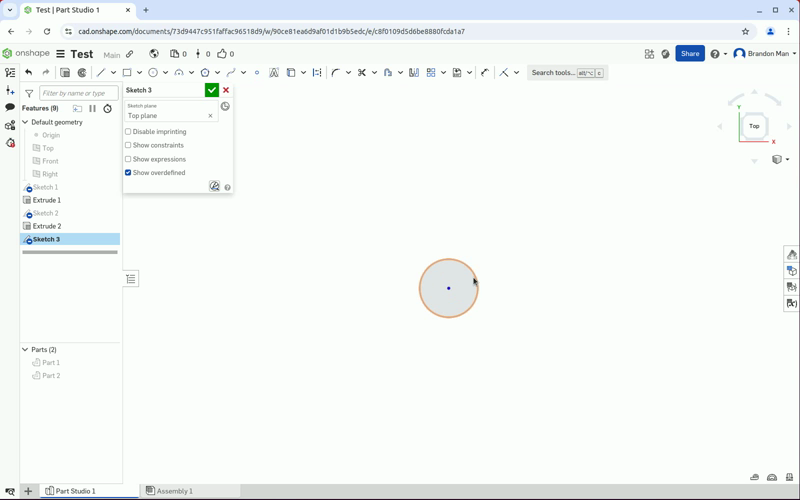
scroll(6)
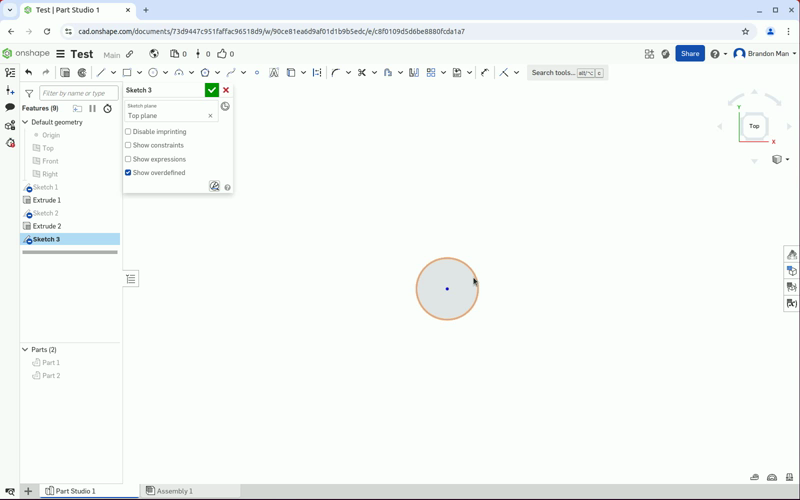
scroll(6)
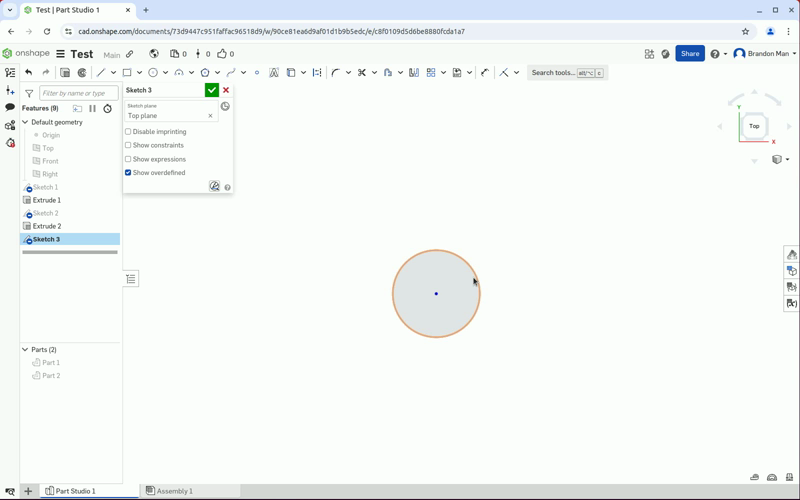
scroll(6)
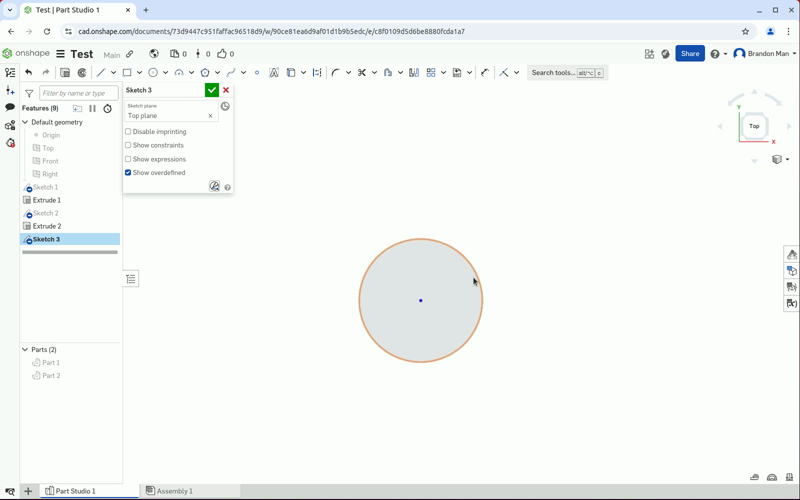
scroll(6)
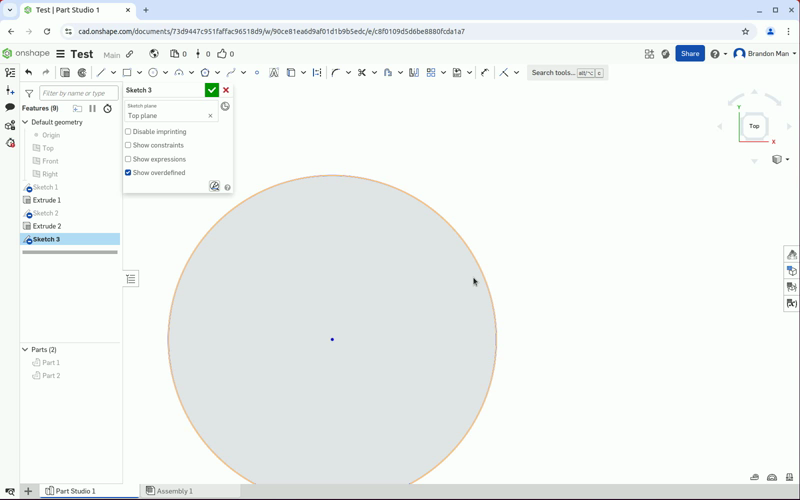
click(473, 277)
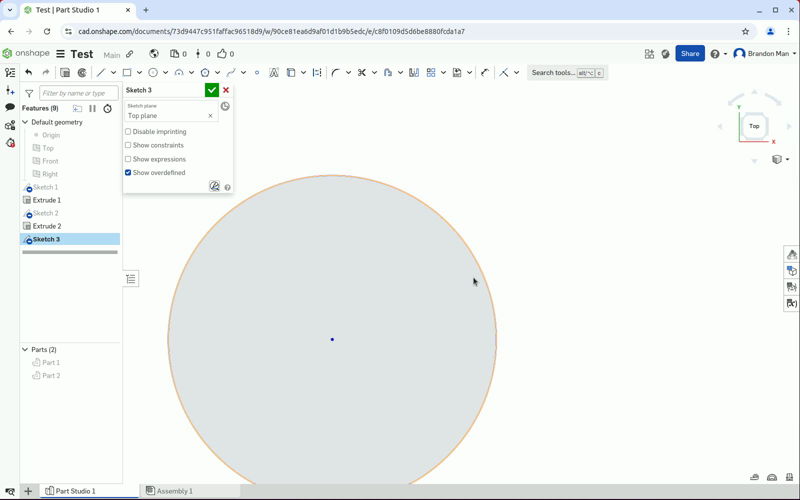
scroll(-6)
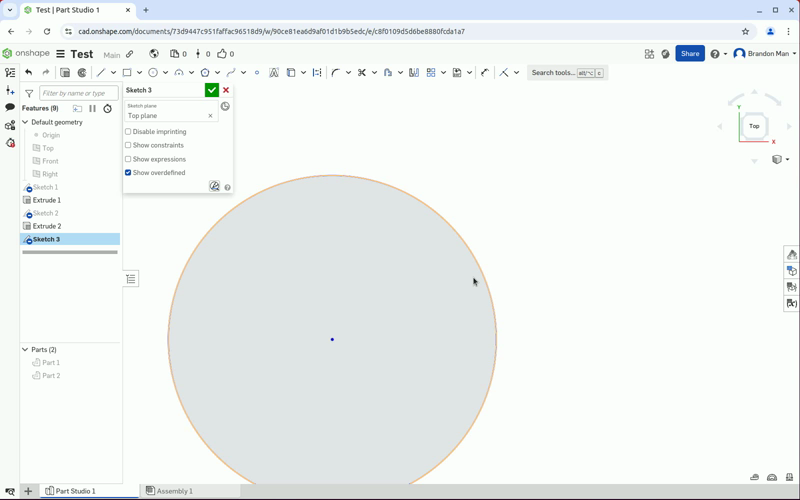
scroll(-6)
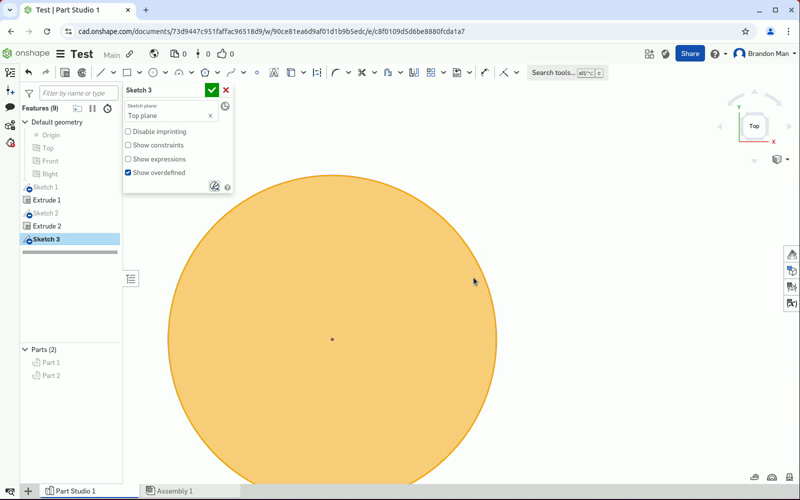
scroll(-6)
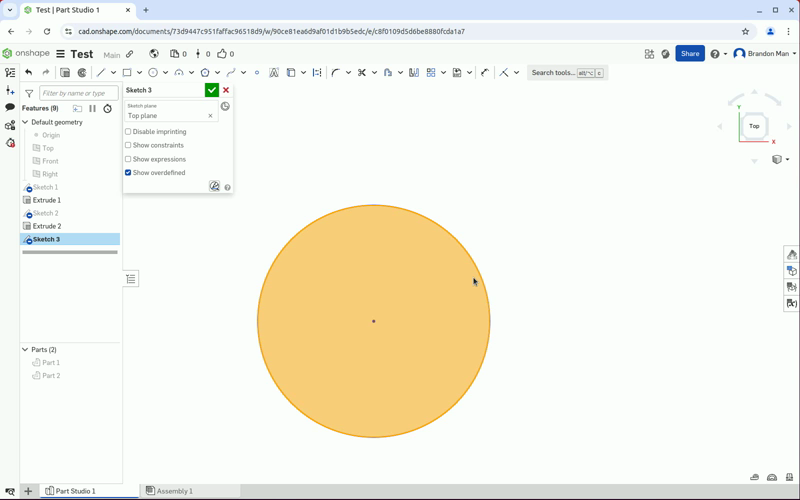
scroll(-6)
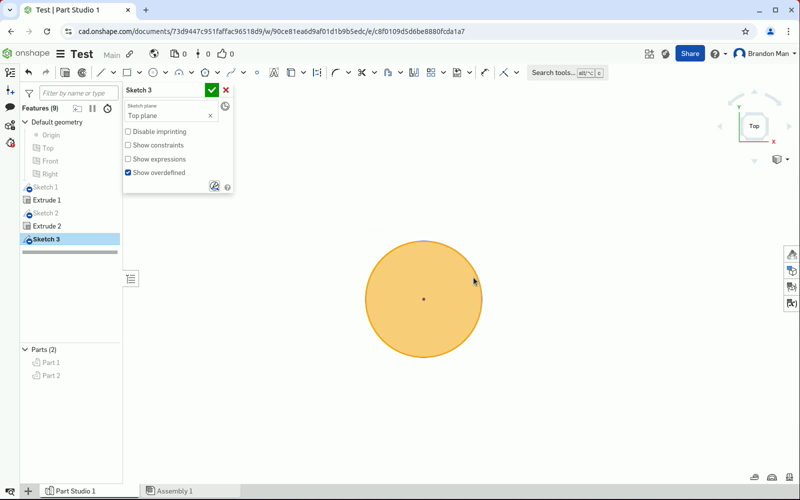
scroll(-6)
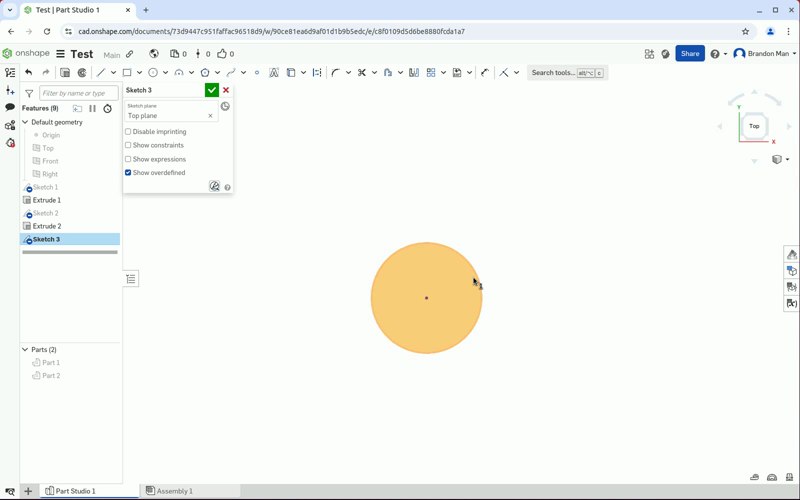
scroll(-6)
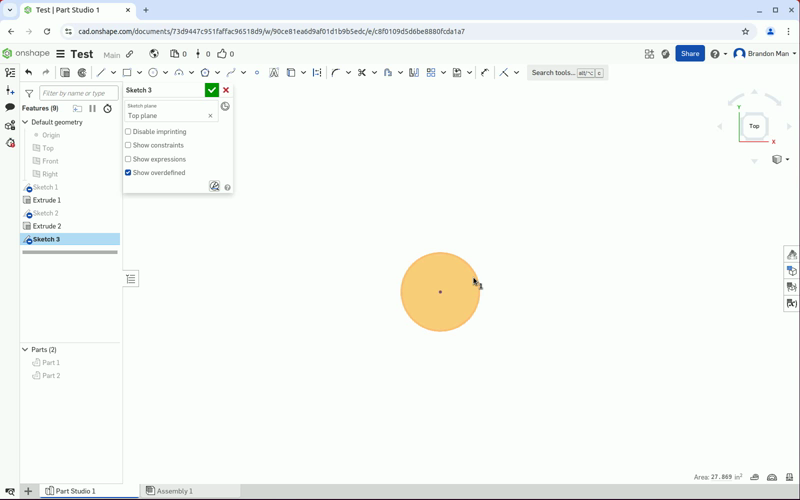
scroll(-6)
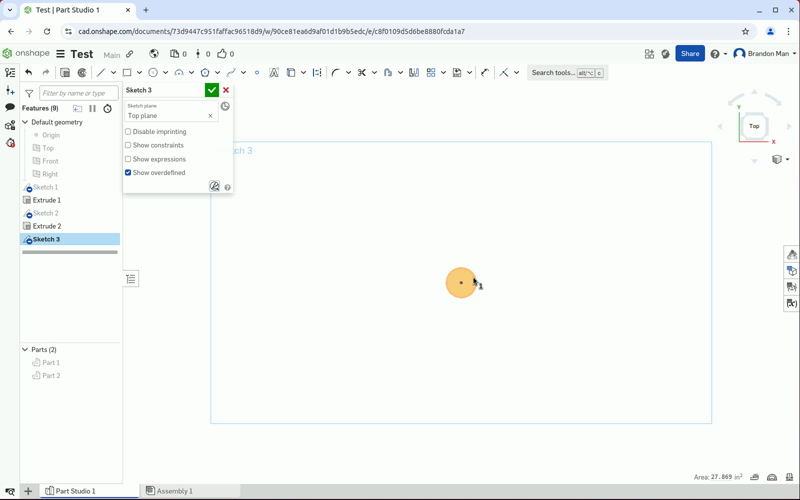
mouse_move(73, 352)
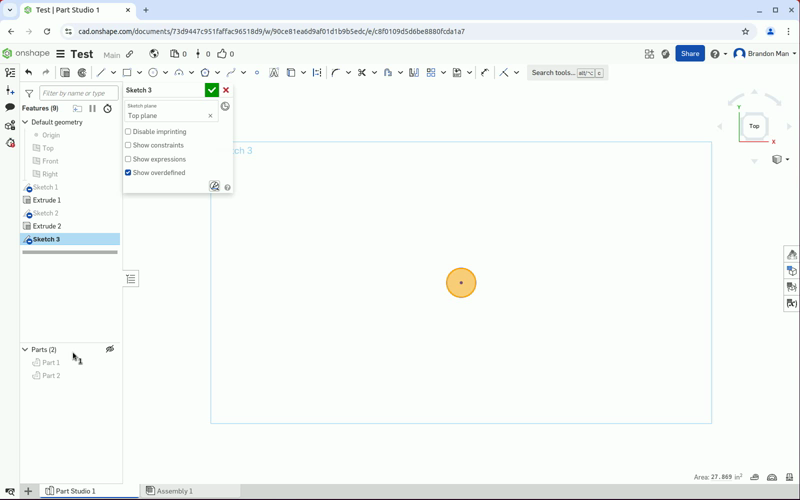
key(shift+y)
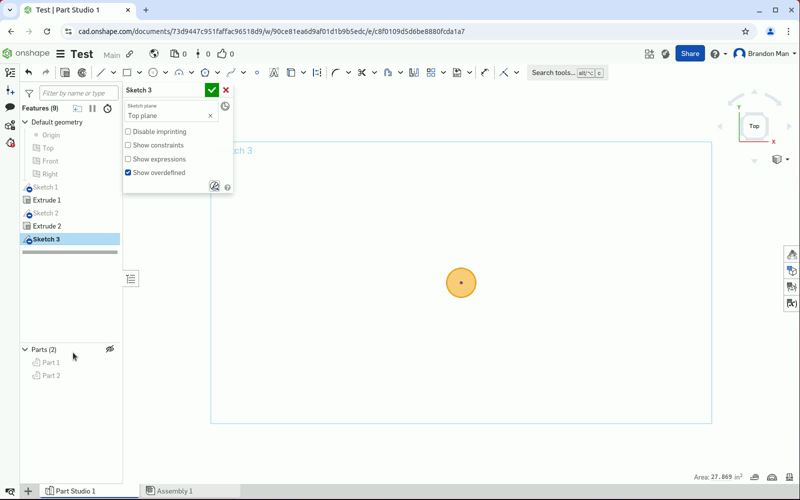
key(shift+e)
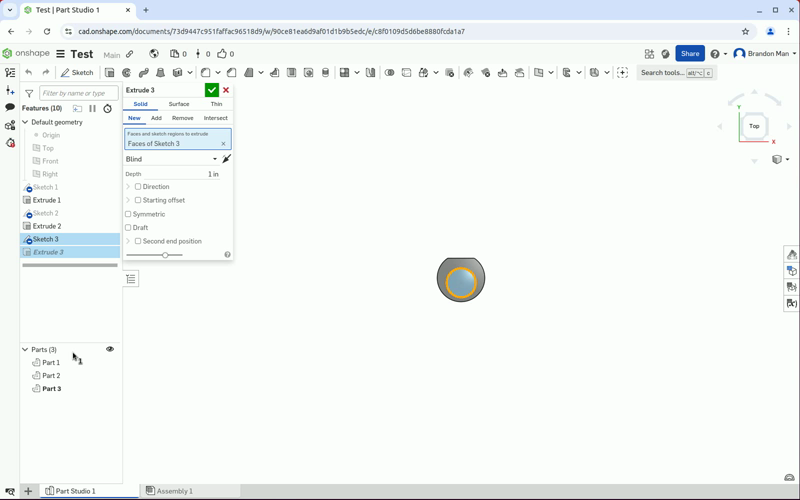
mouse_move(143, 106)
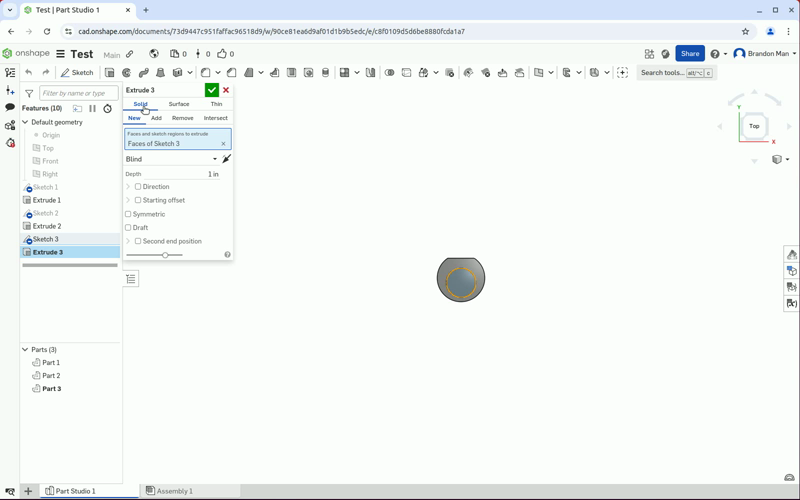
click(143, 106)
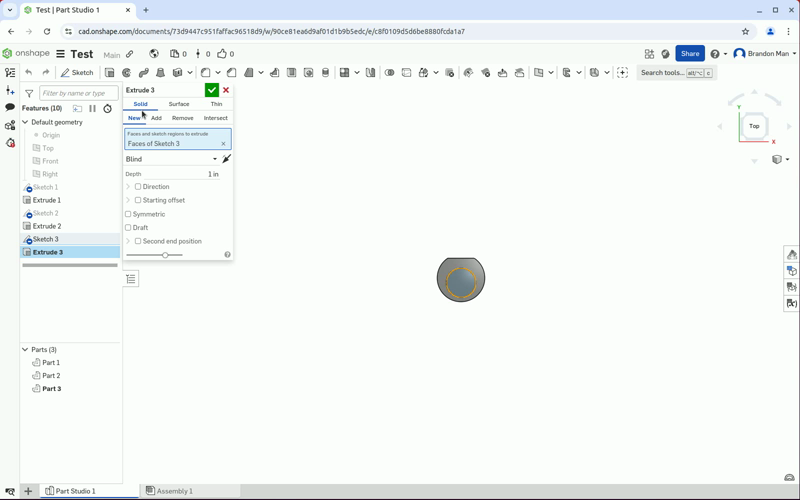
mouse_move(137, 120)
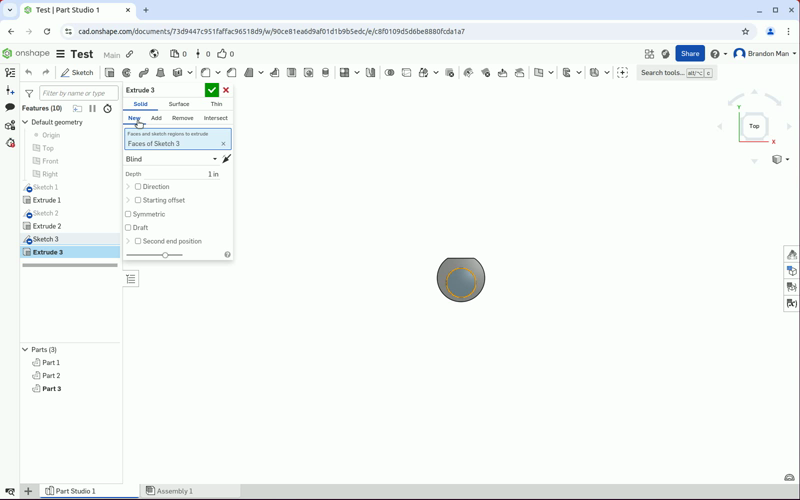
click(137, 120)
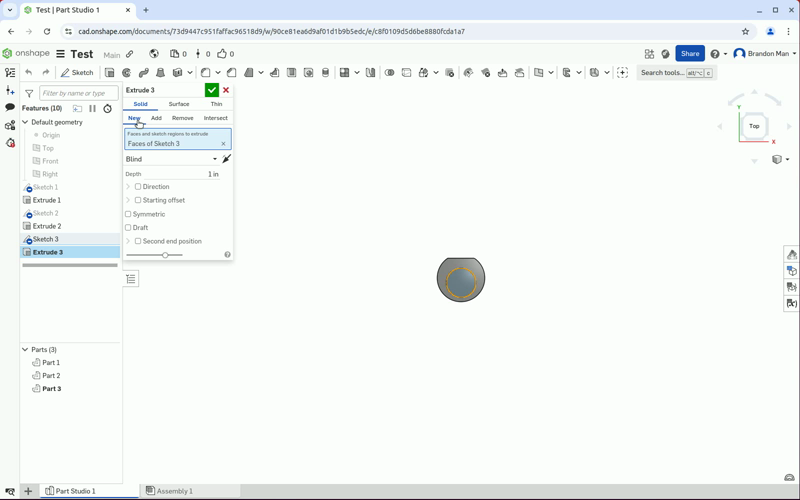
key(tab, 4)
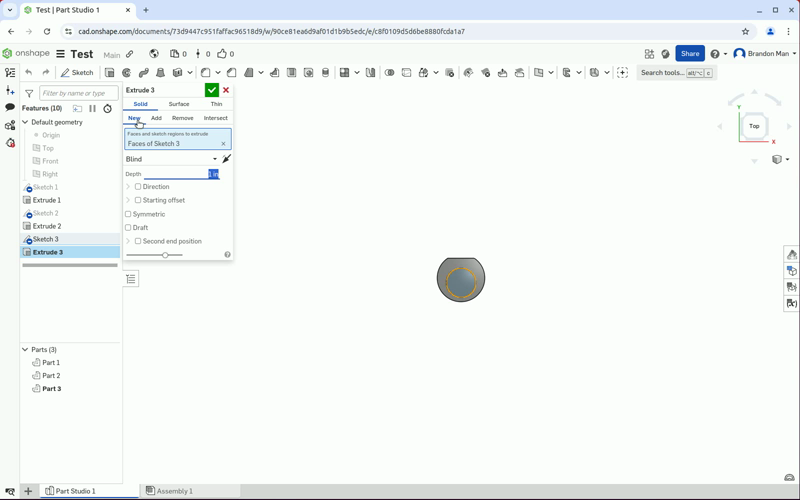
text(-23.108)
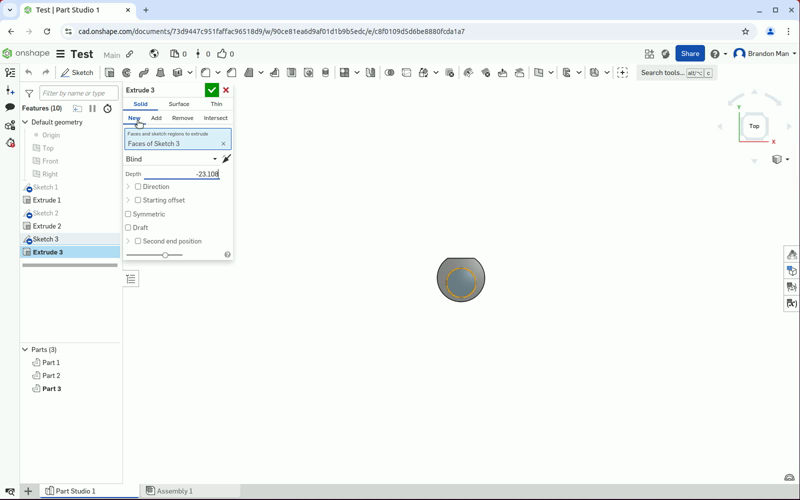
key(enter)
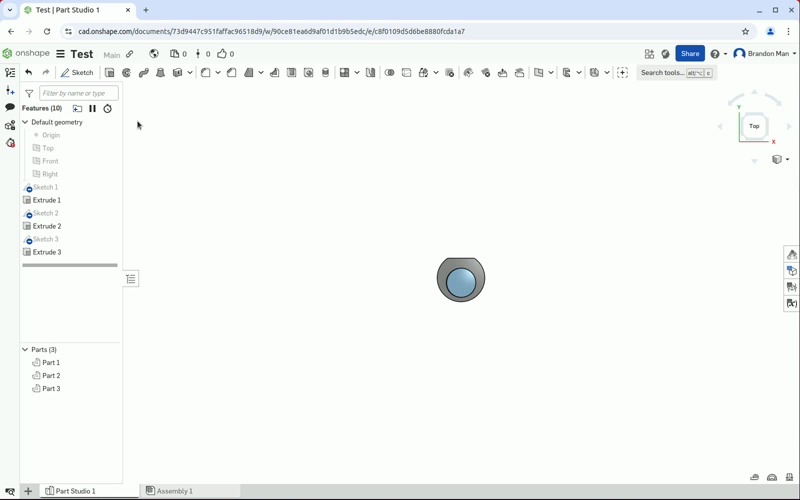
key(shift+h)
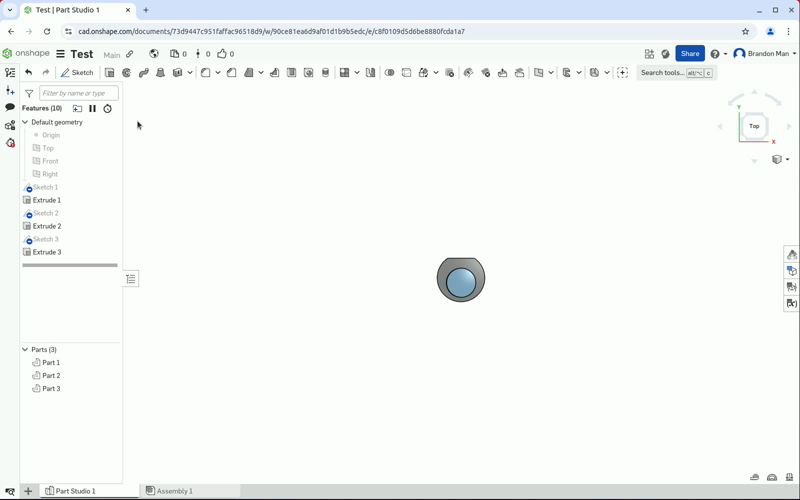
key(shift+h)
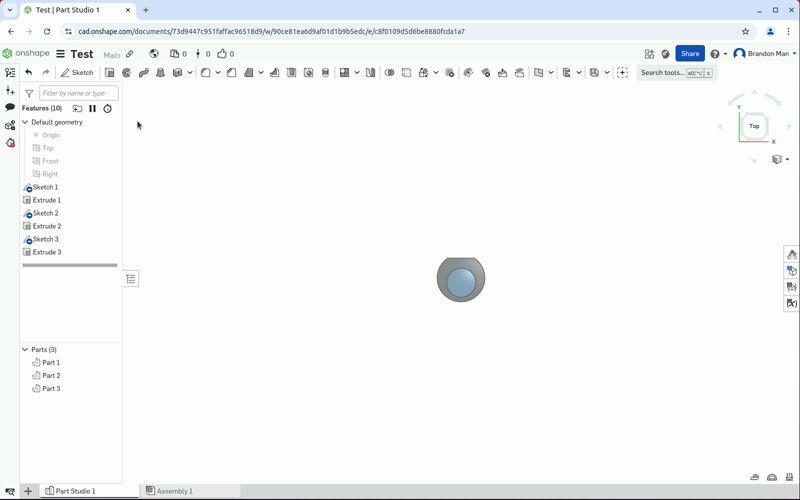
key(shift+7)
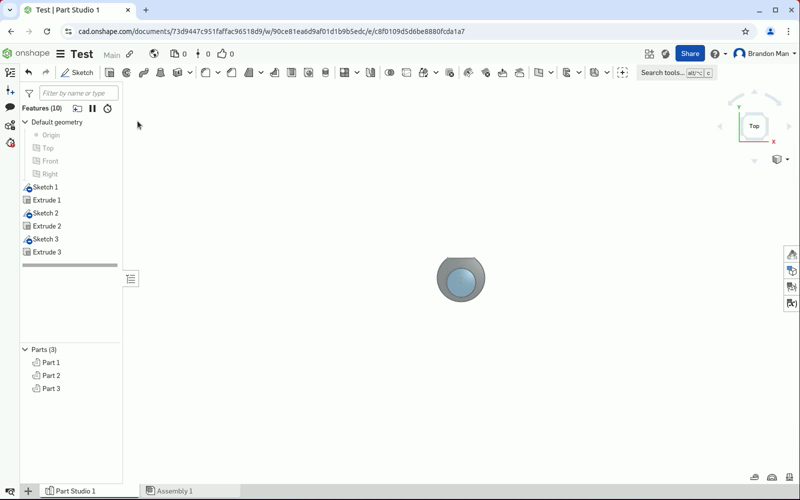
key(up, 3)
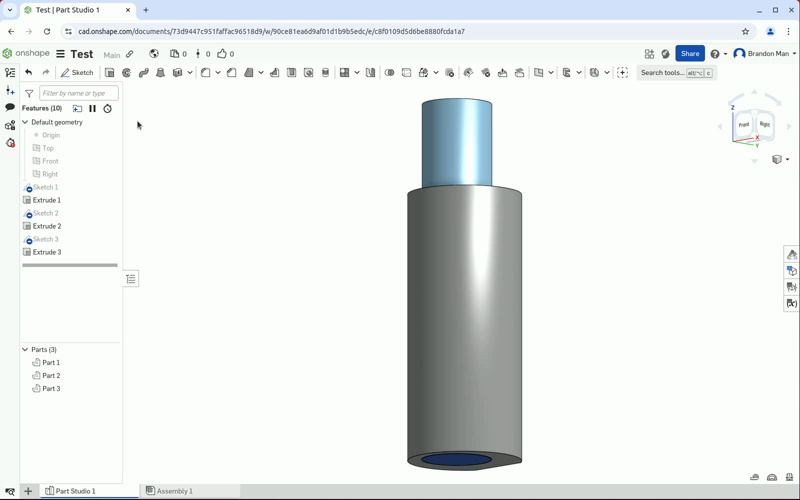
key(left, 3)
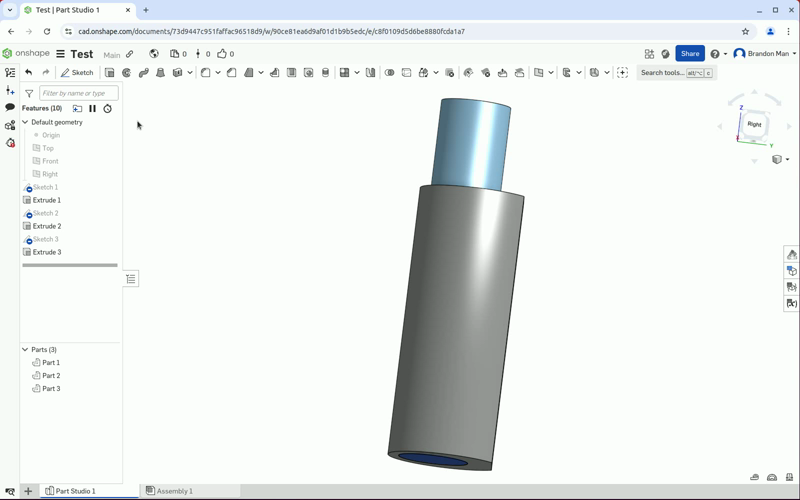
key(right, 3)
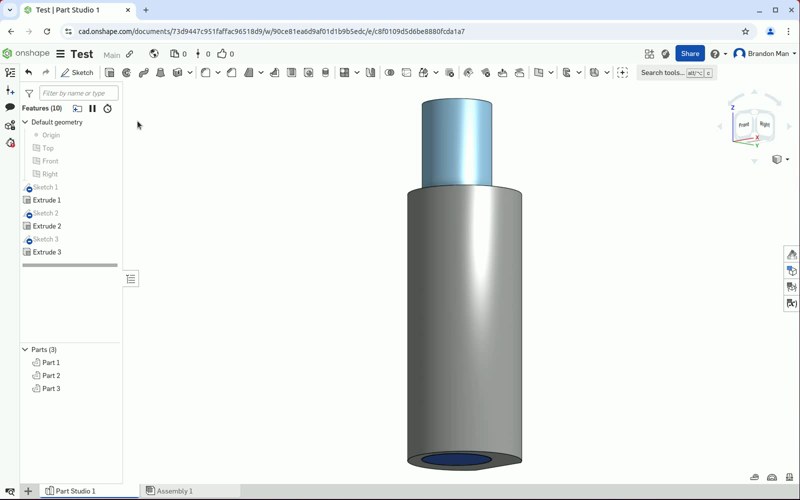
key(down, 3)
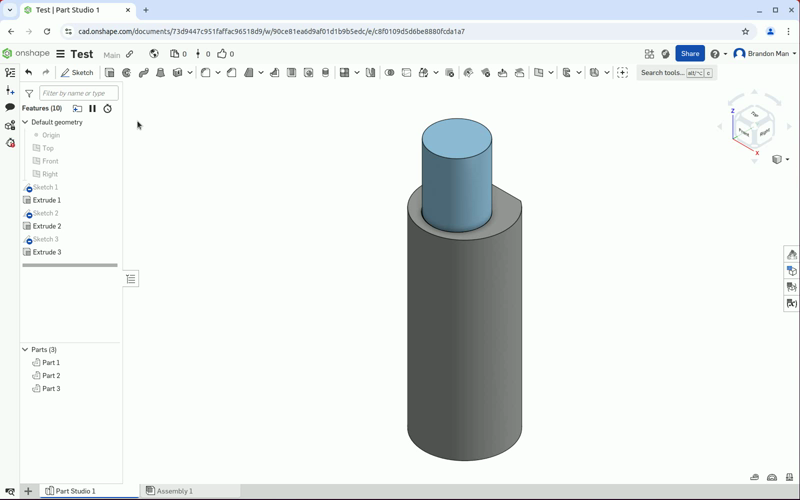
mouse_move(73, 189)
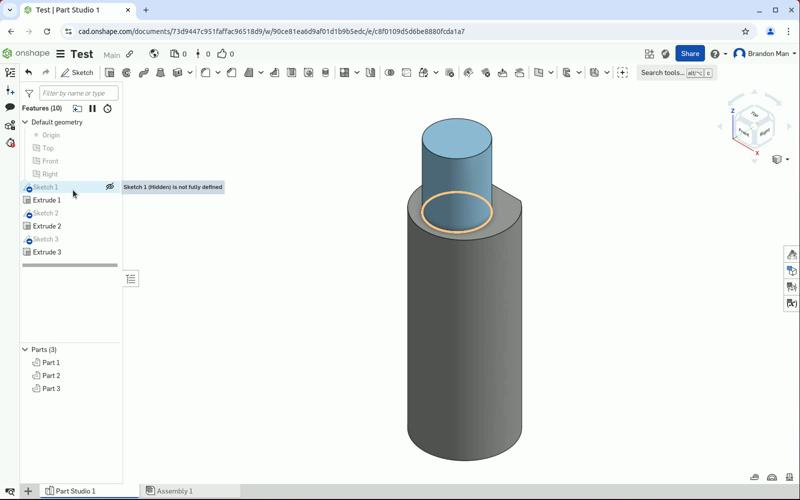
click(73, 189)